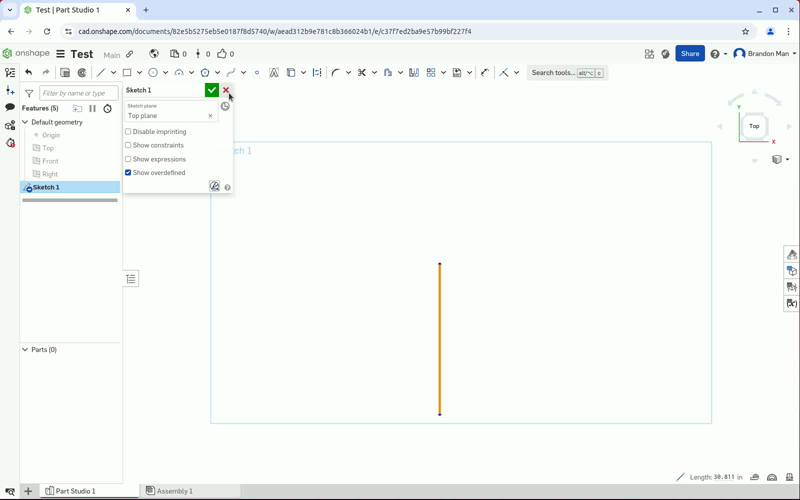
key(shift+h)
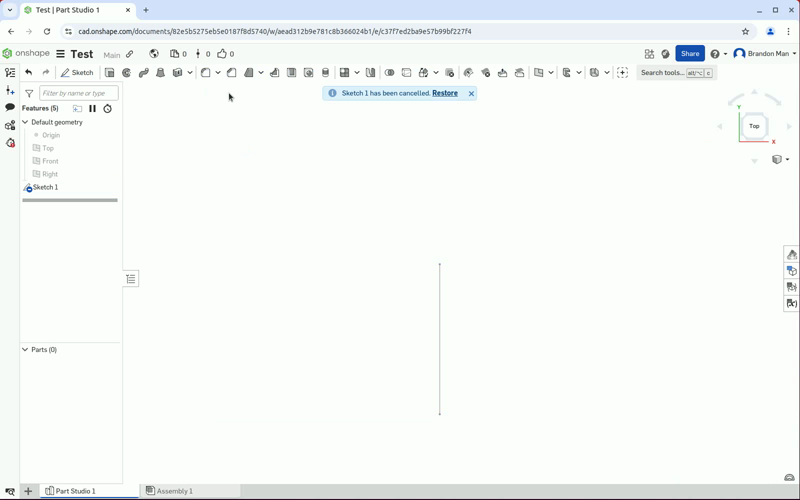
key(shift+s)
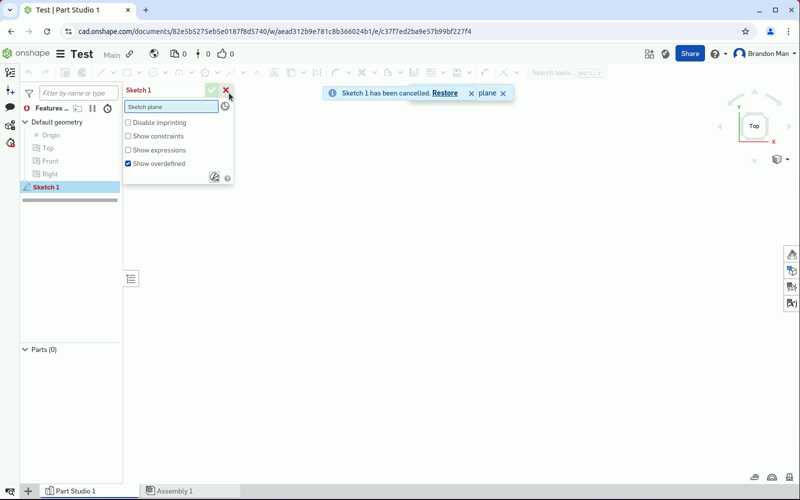
mouse_move(73, 150)
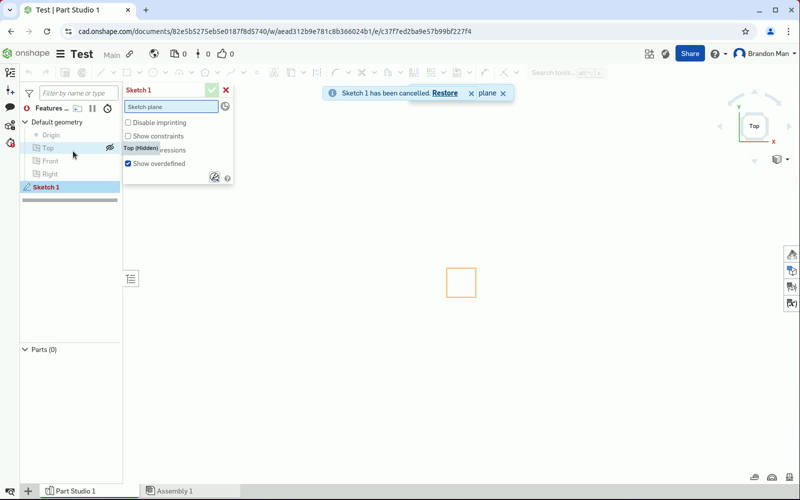
click(73, 150)
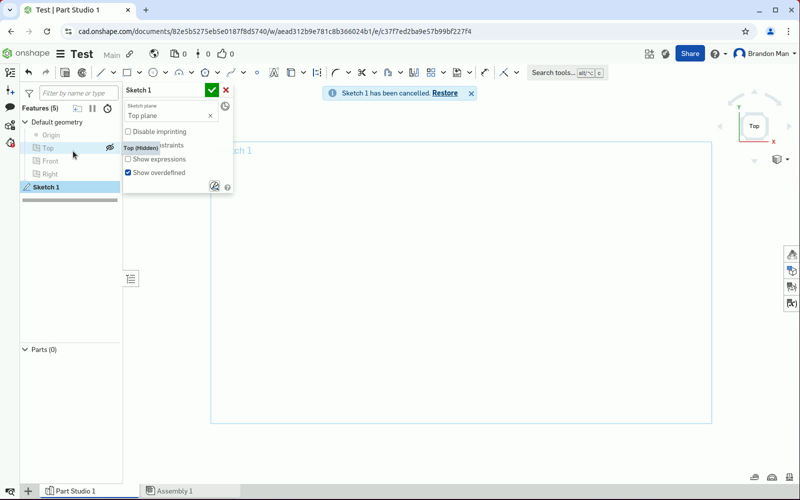
mouse_move(73, 352)
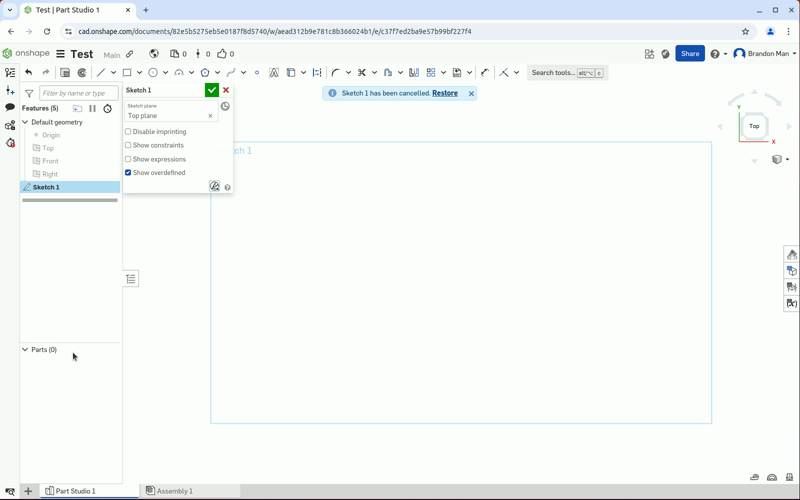
key(y)
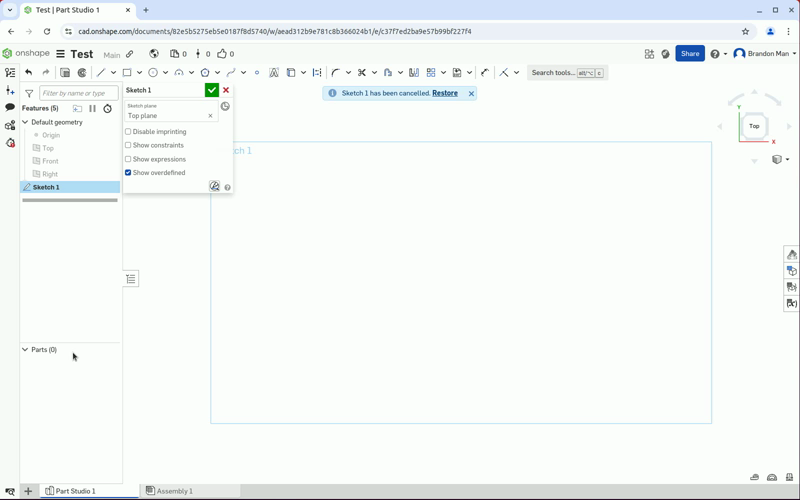
key(l)
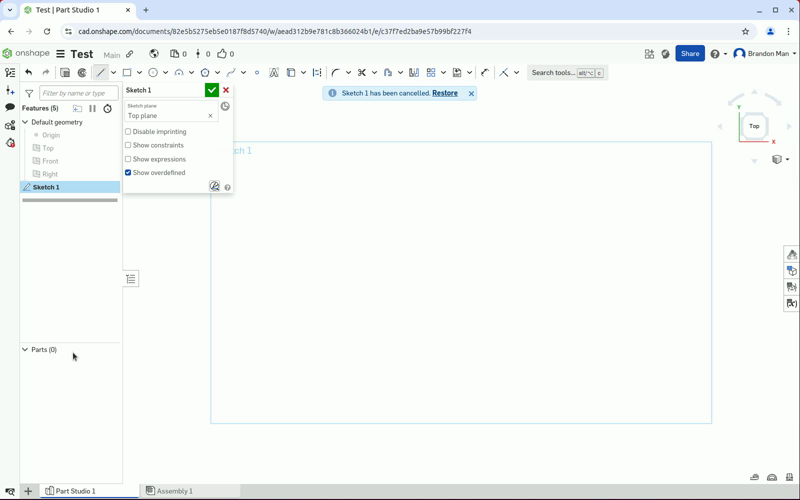
key_down(shift)
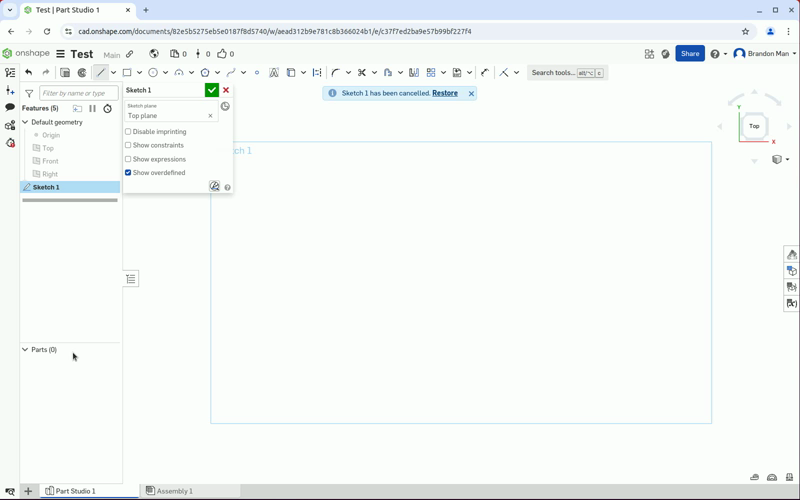
mouse_move(416, 339)
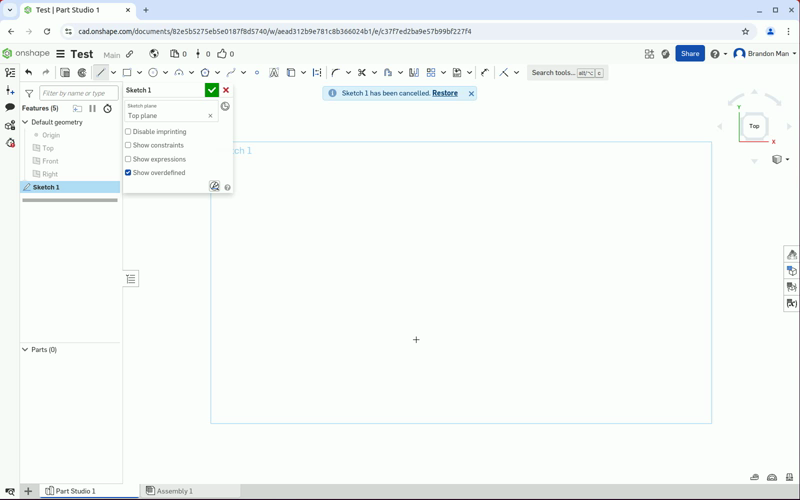
click(416, 339)
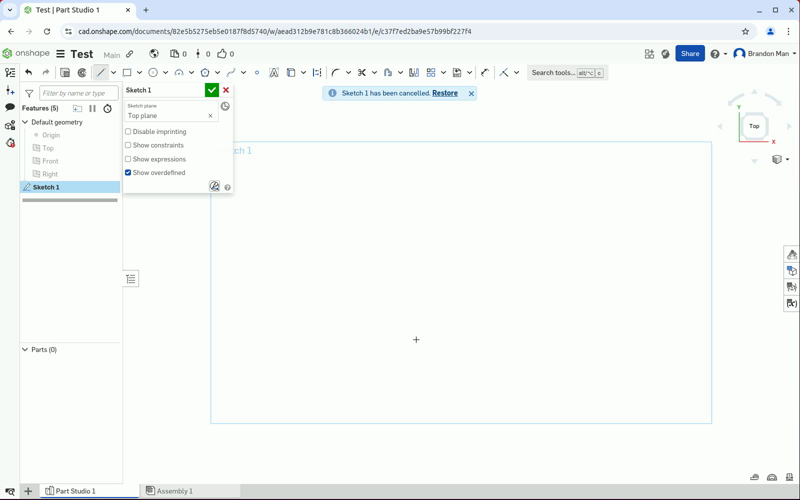
key_up(shift)
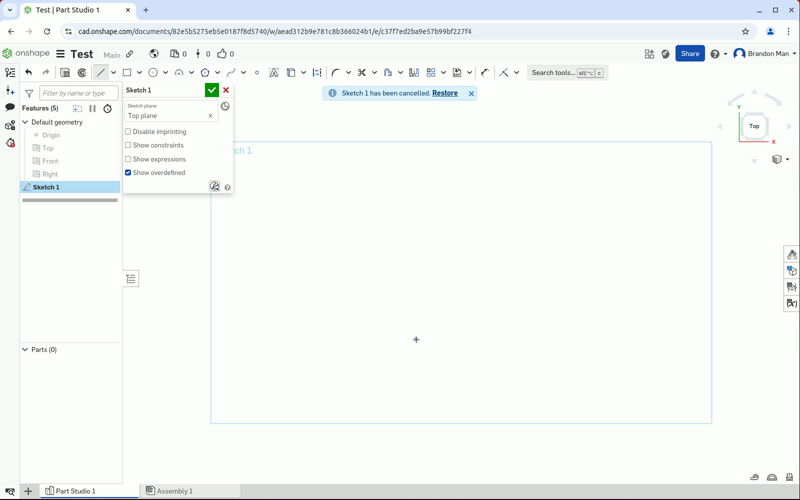
key_down(shift)
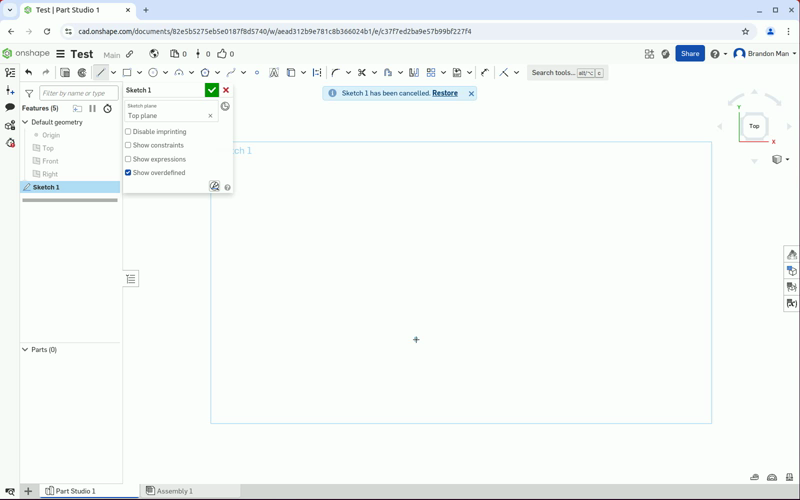
mouse_move(526, 339)
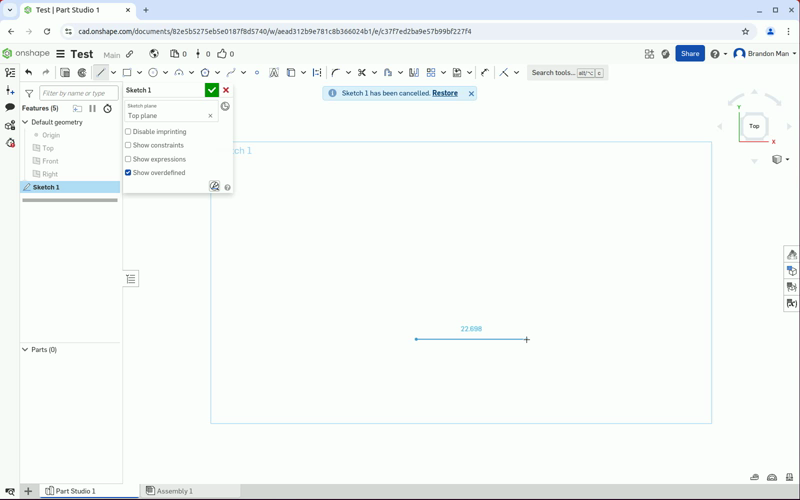
click(526, 339)
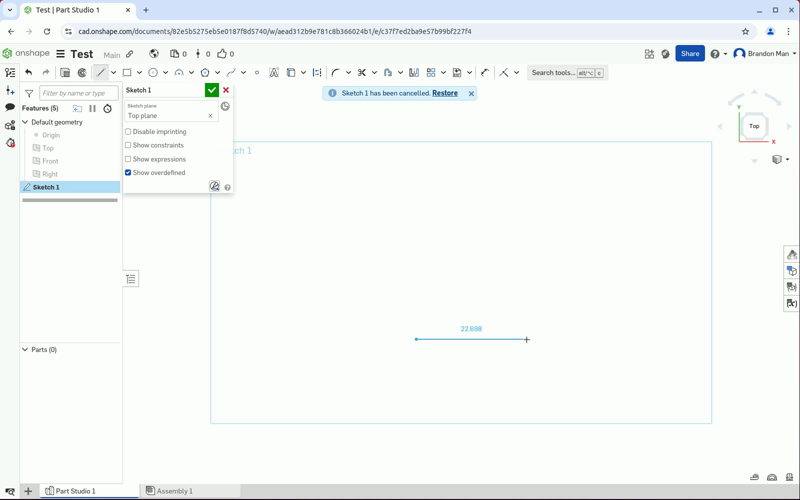
key_up(shift)
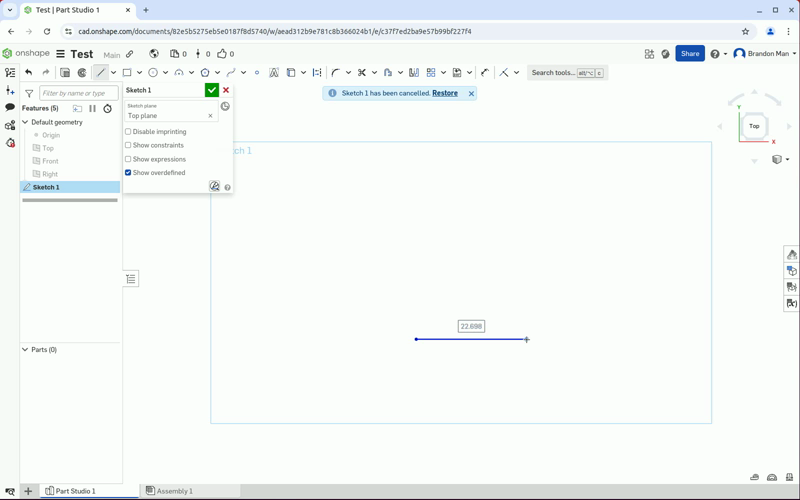
key_down(shift)
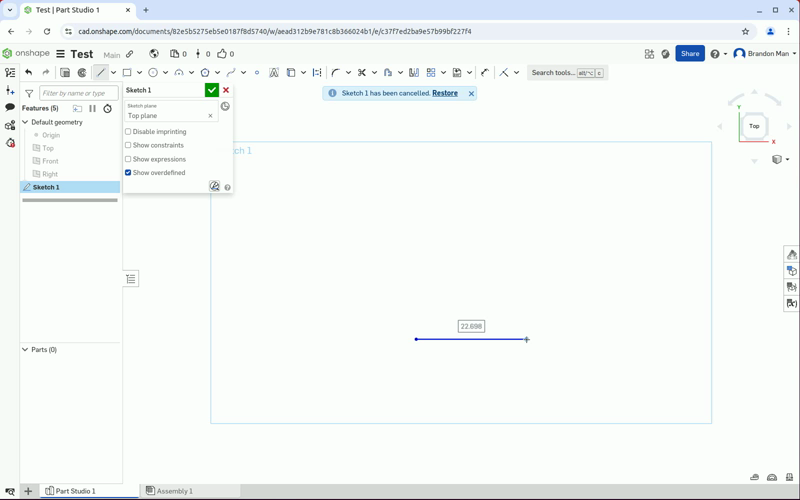
mouse_move(556, 339)
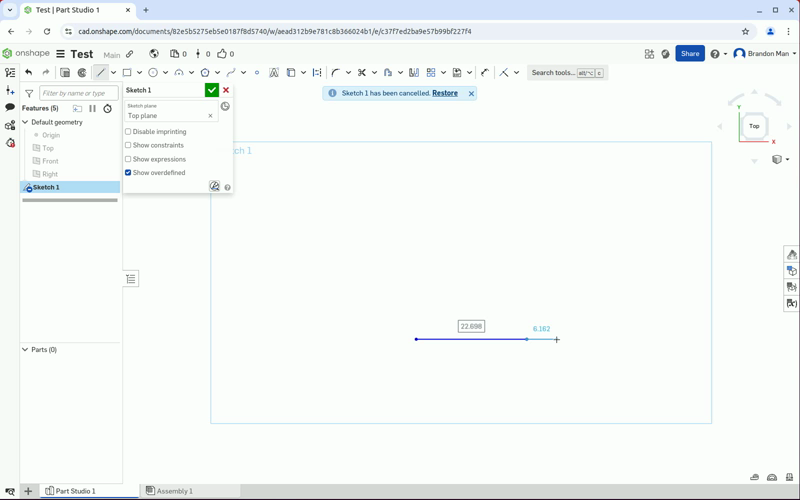
mouse_move(526, 282)
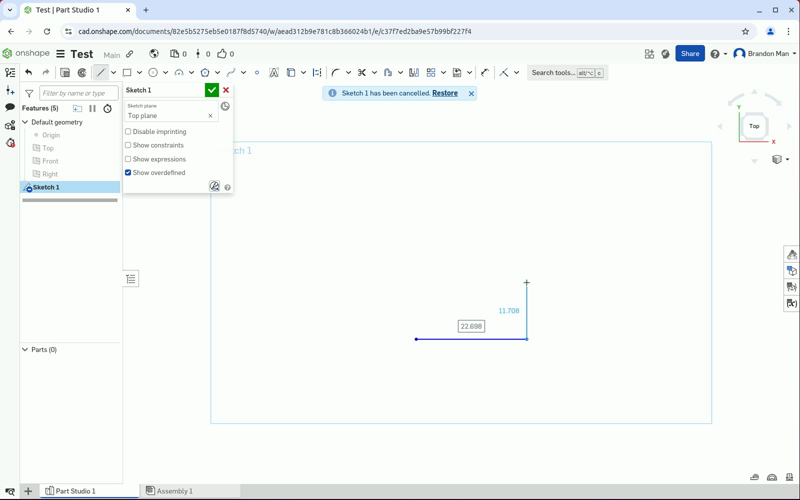
click(526, 282)
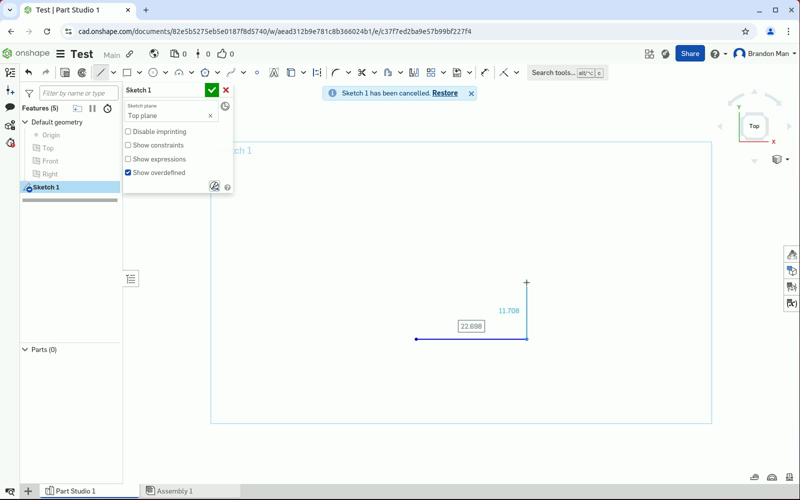
key_up(shift)
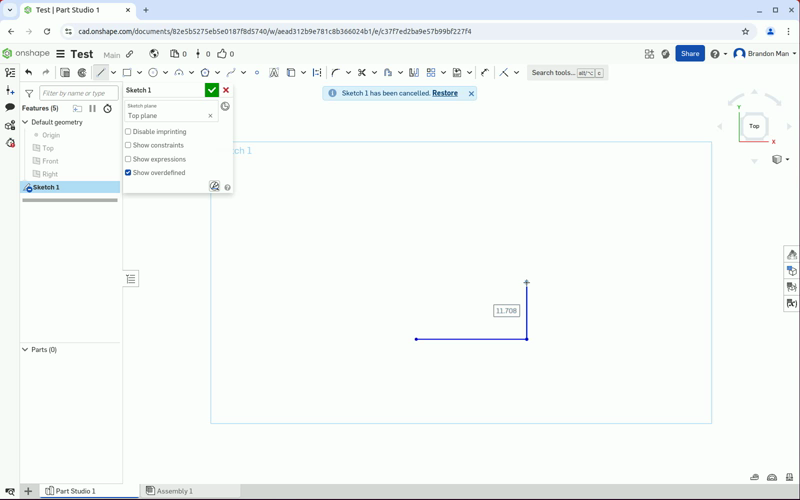
key_down(shift)
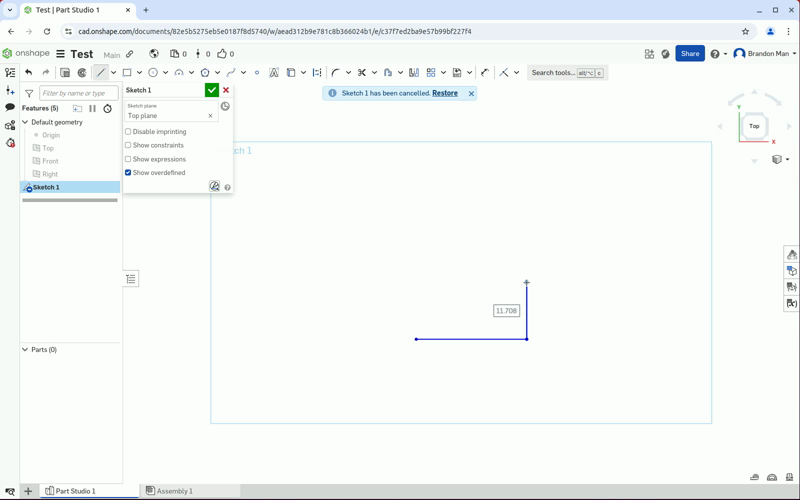
mouse_move(416, 282)
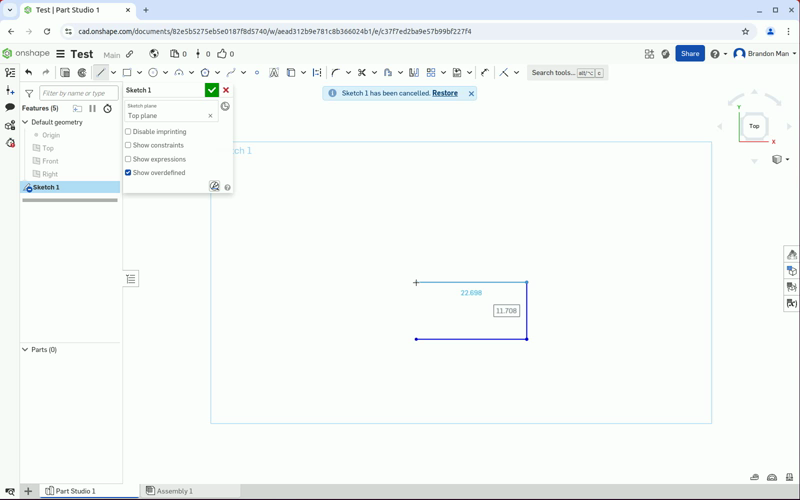
click(416, 282)
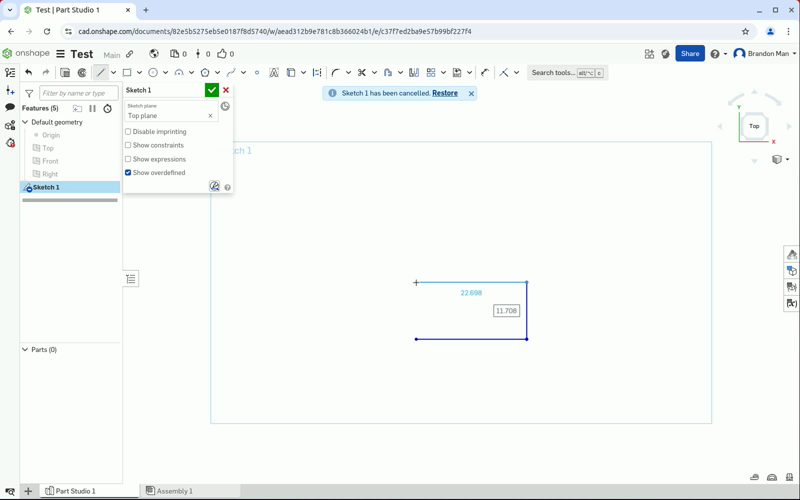
key_up(shift)
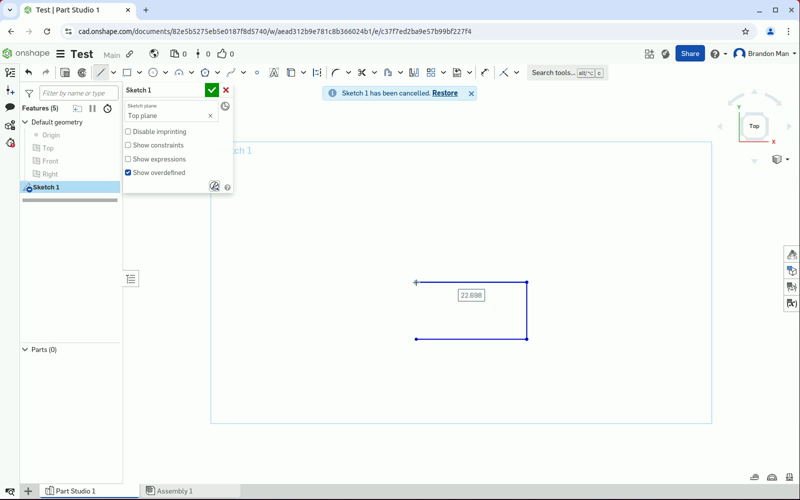
mouse_move(446, 282)
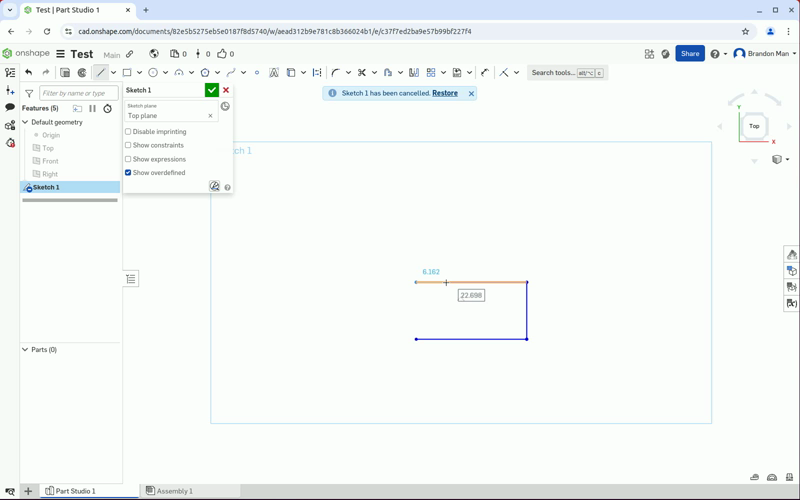
key_down(shift)
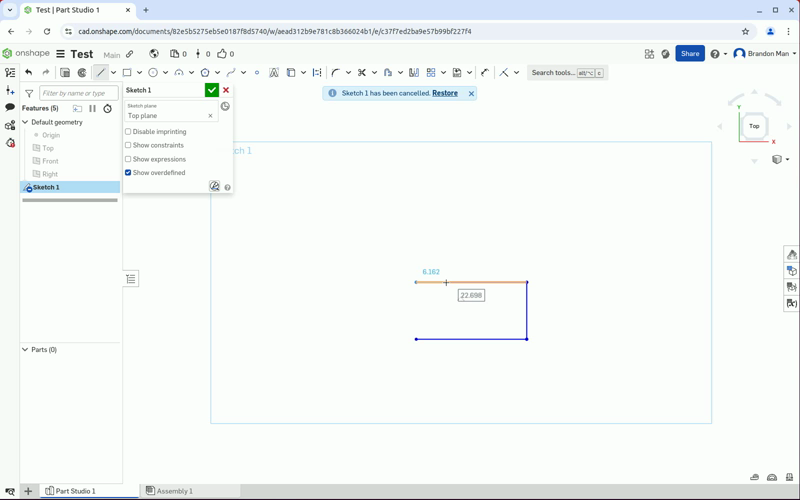
mouse_move(416, 339)
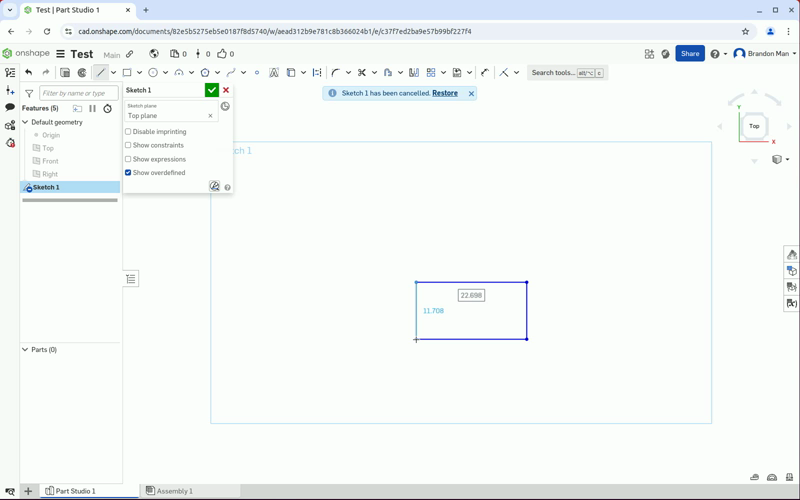
key_up(shift)
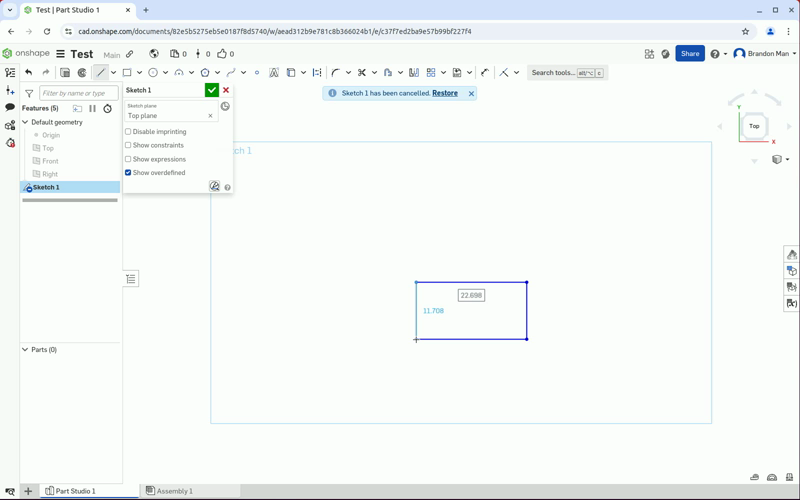
click(416, 339)
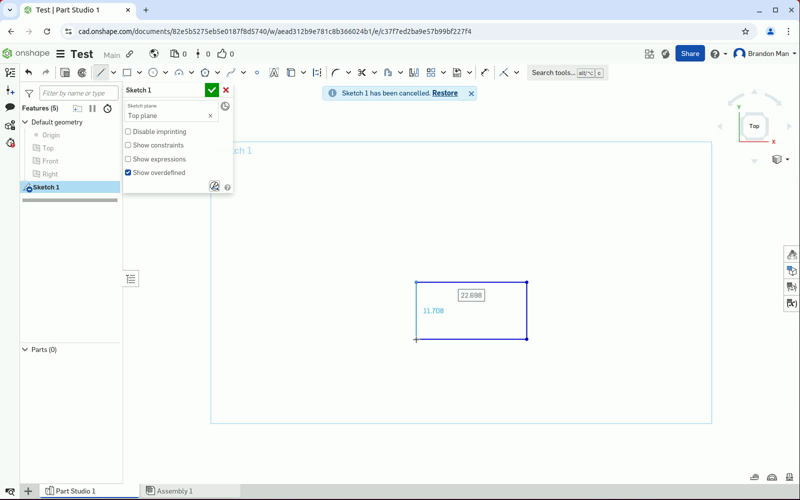
key(esc)
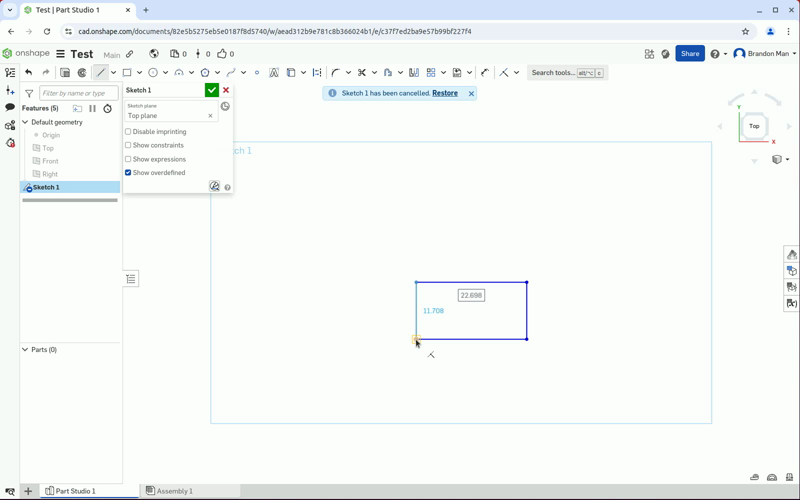
mouse_move(466, 288)
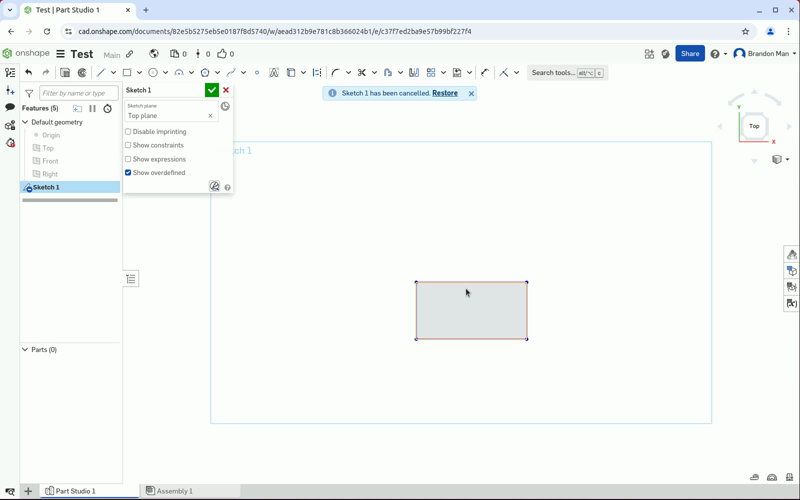
click(466, 288)
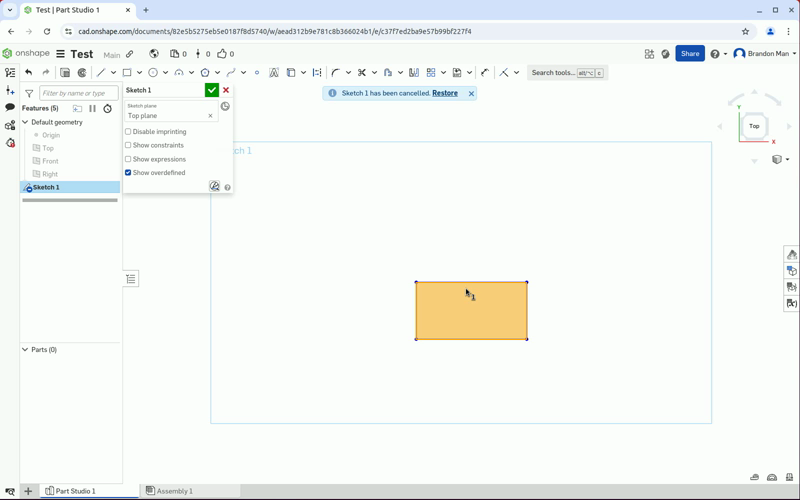
mouse_move(73, 352)
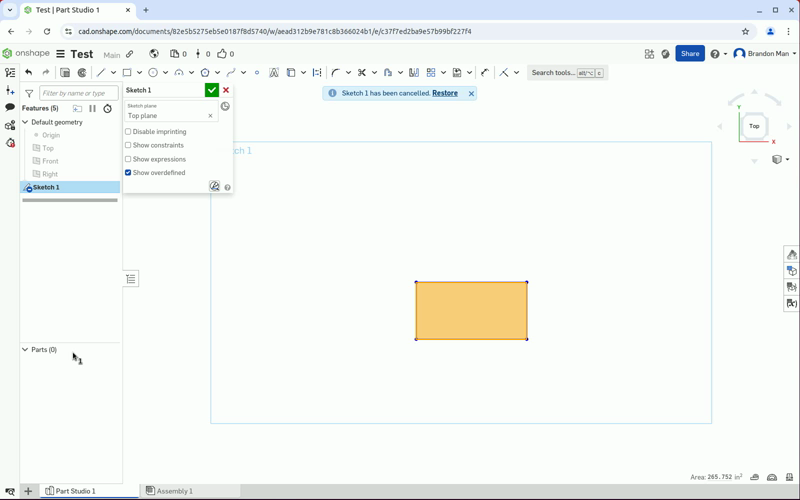
key(shift+y)
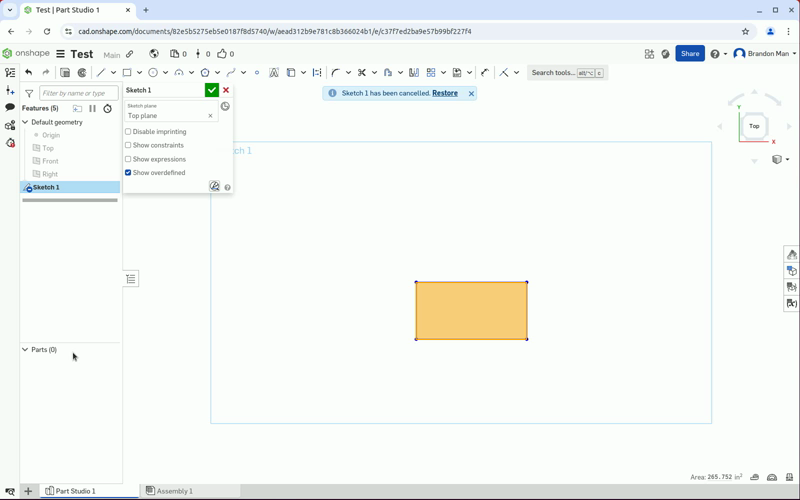
key(shift+e)
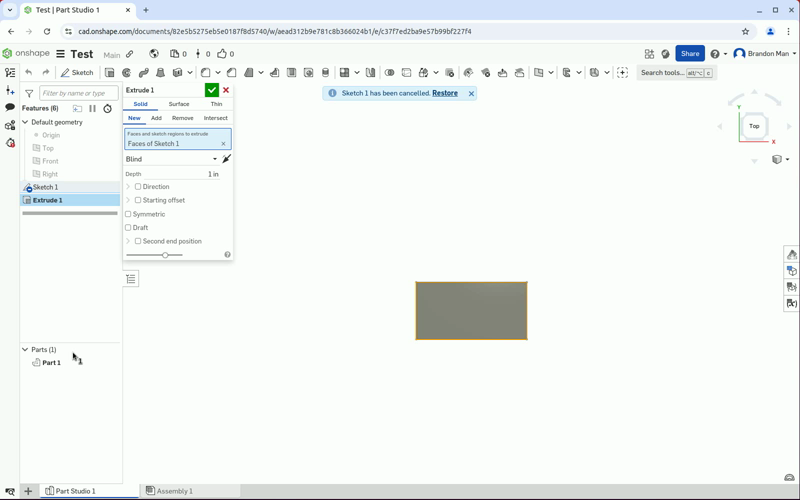
mouse_move(143, 106)
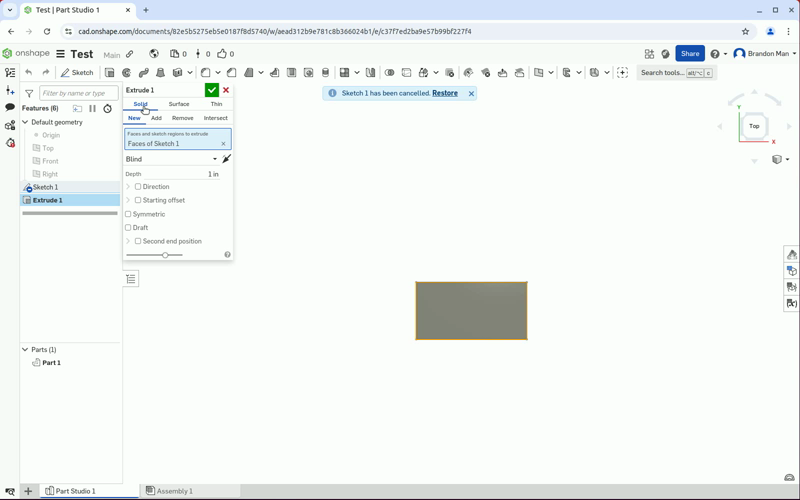
click(143, 106)
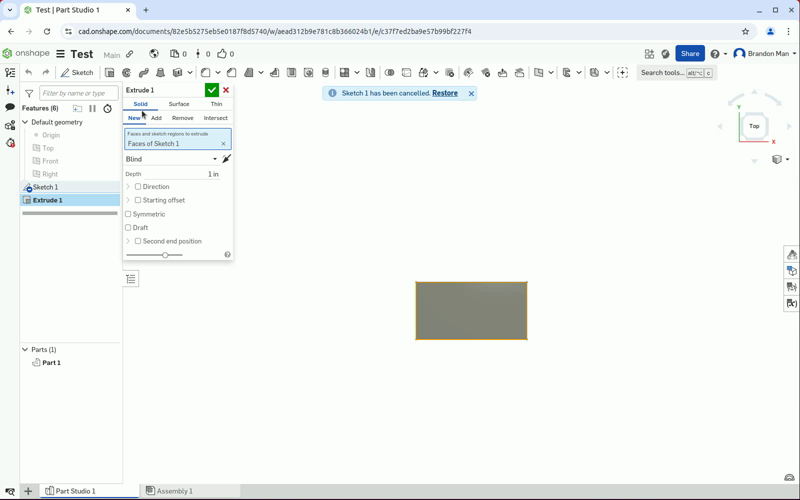
mouse_move(137, 120)
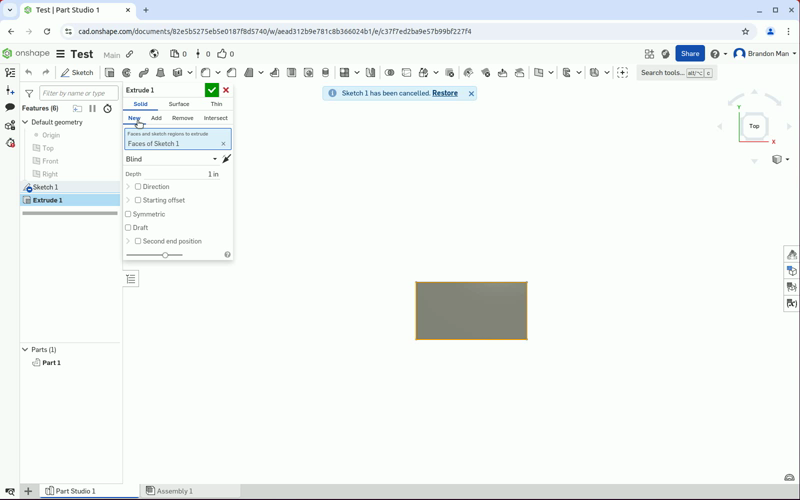
click(137, 120)
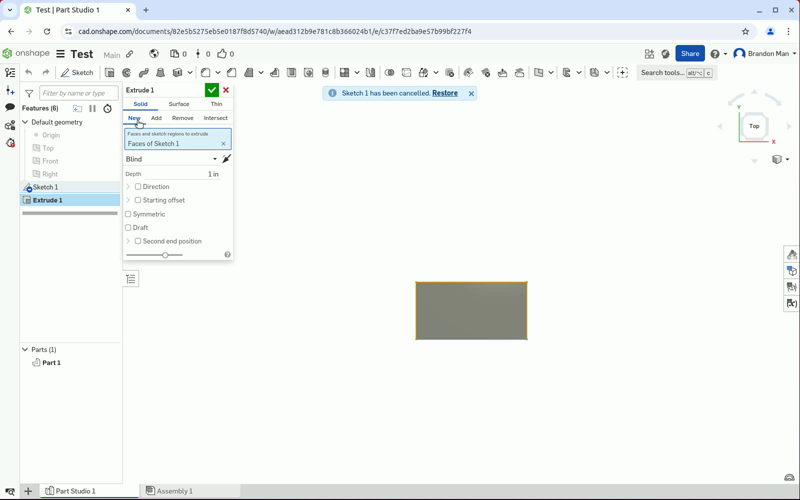
key(tab, 4)
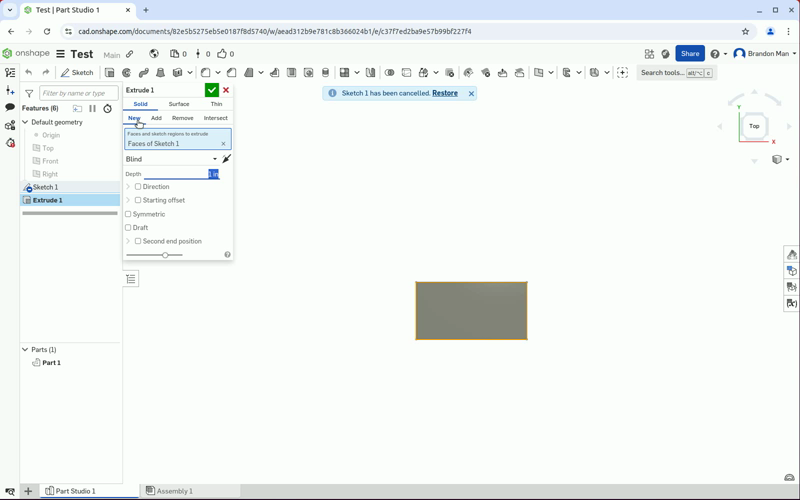
text(0.241)
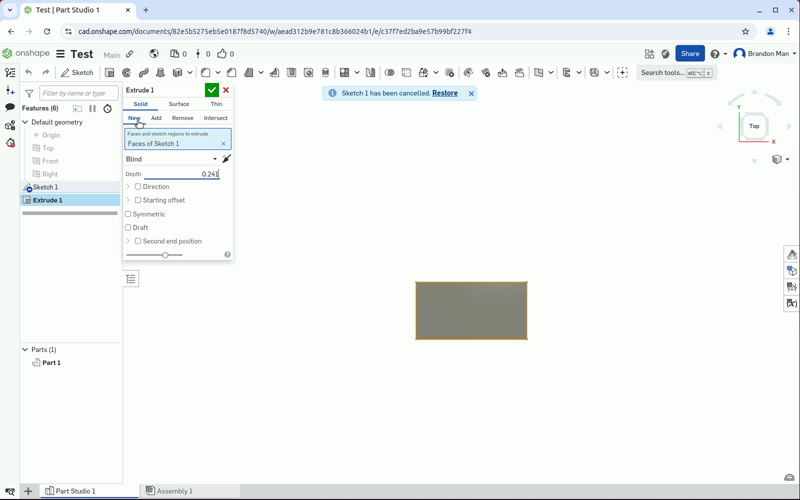
key(enter)
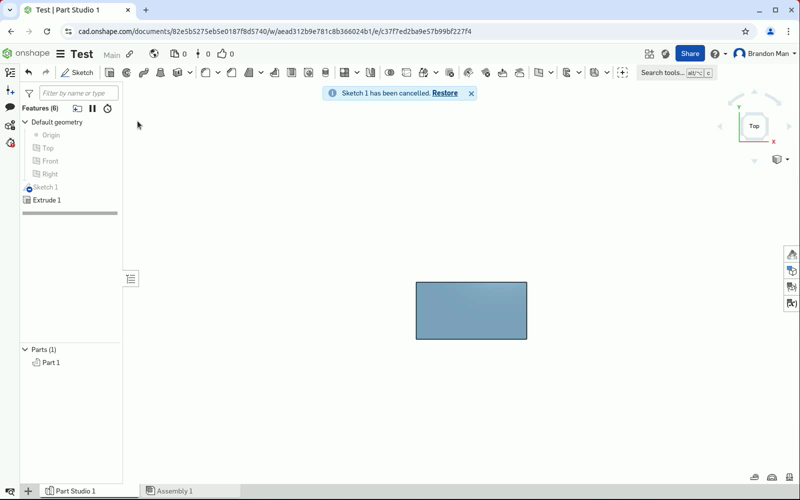
key(shift+h)
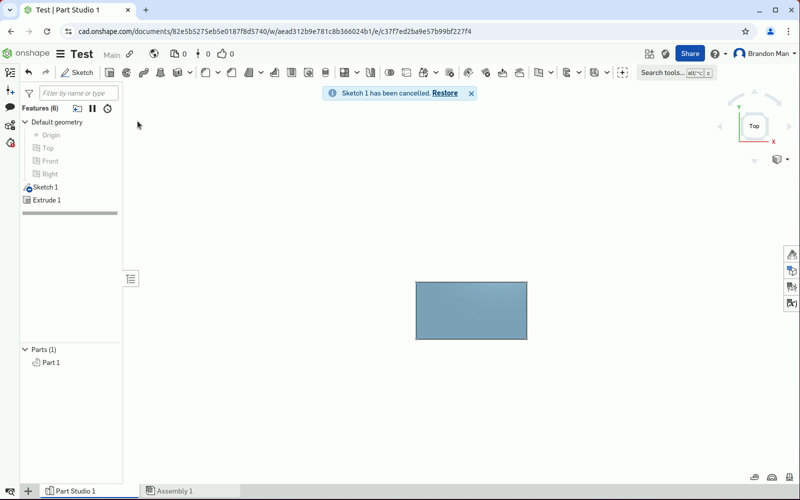
key(shift+h)
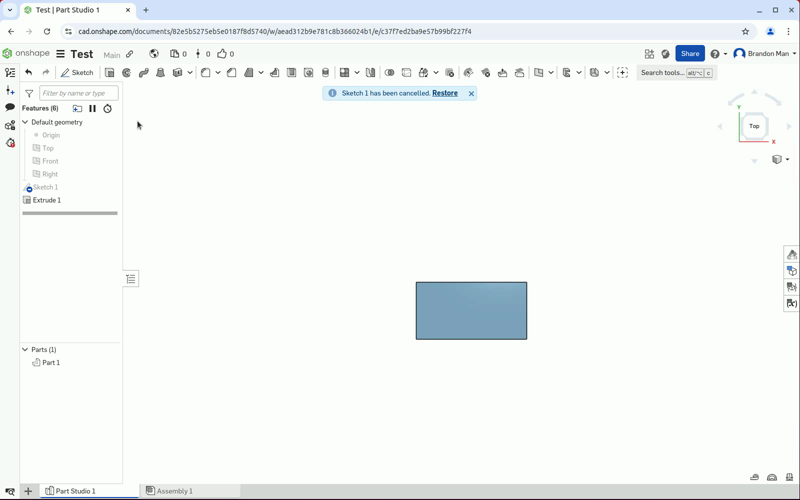
mouse_move(73, 189)
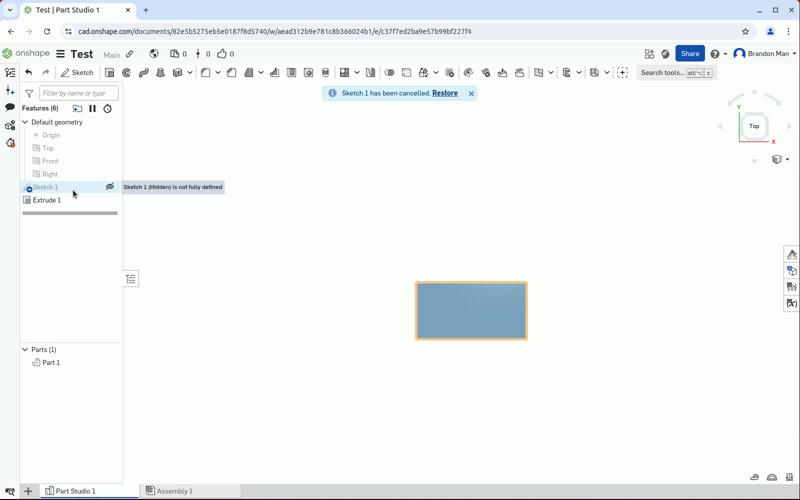
click(73, 189)
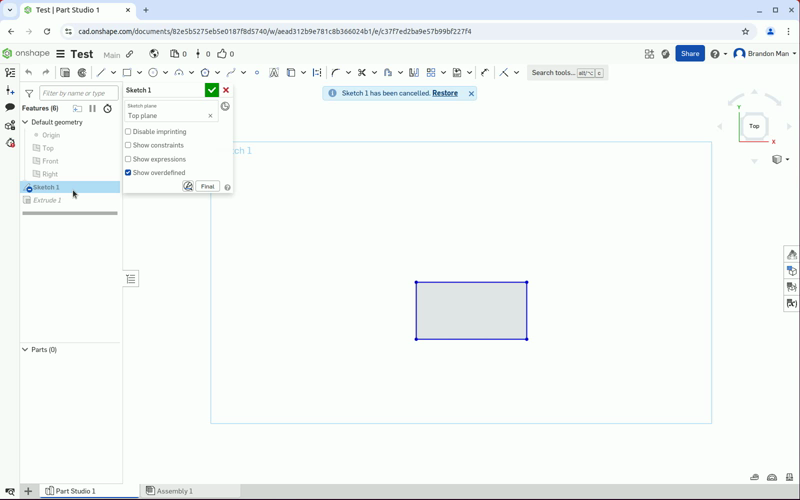
mouse_move(229, 92)
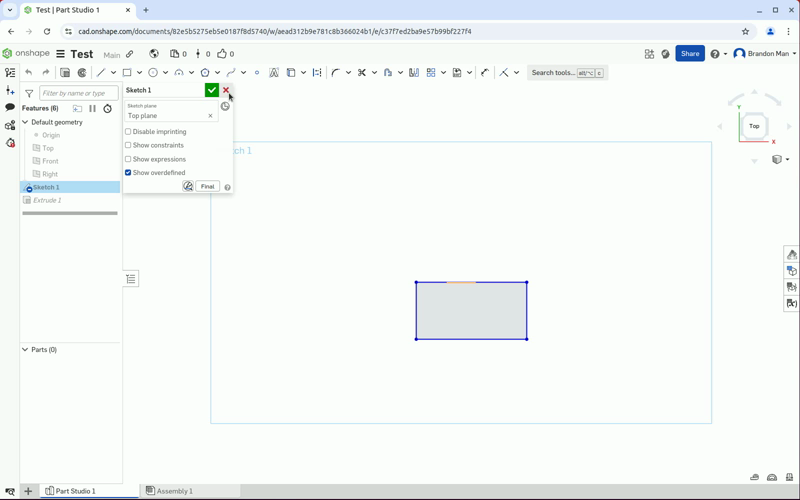
click(229, 92)
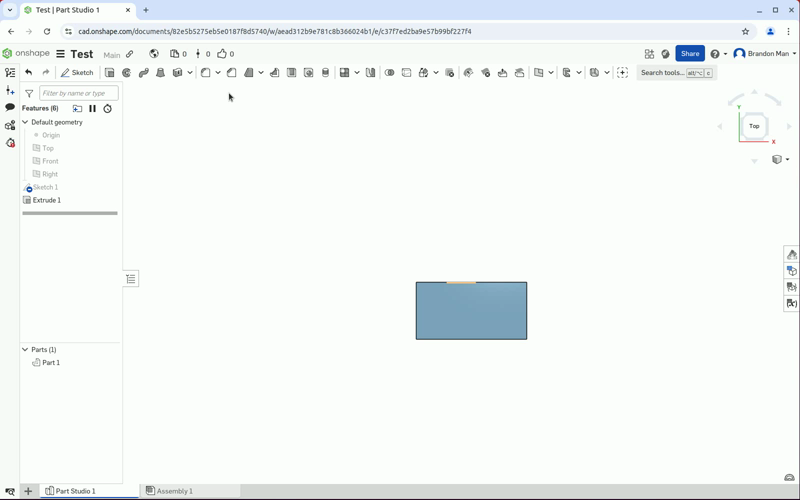
mouse_move(73, 352)
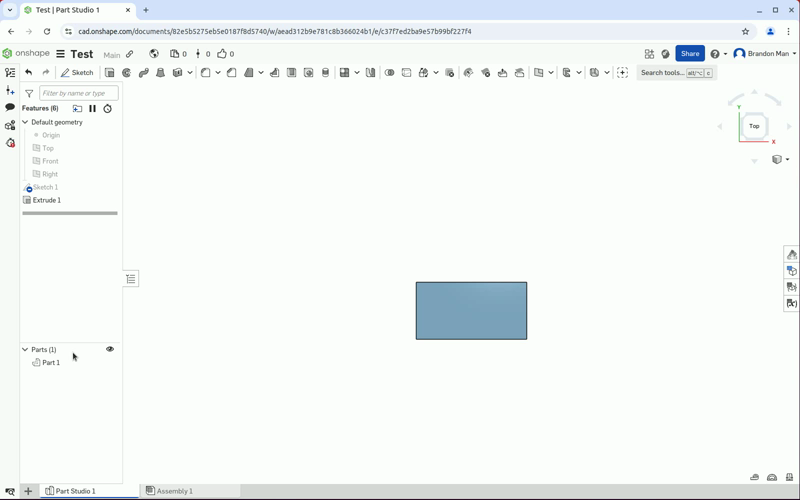
key(y)
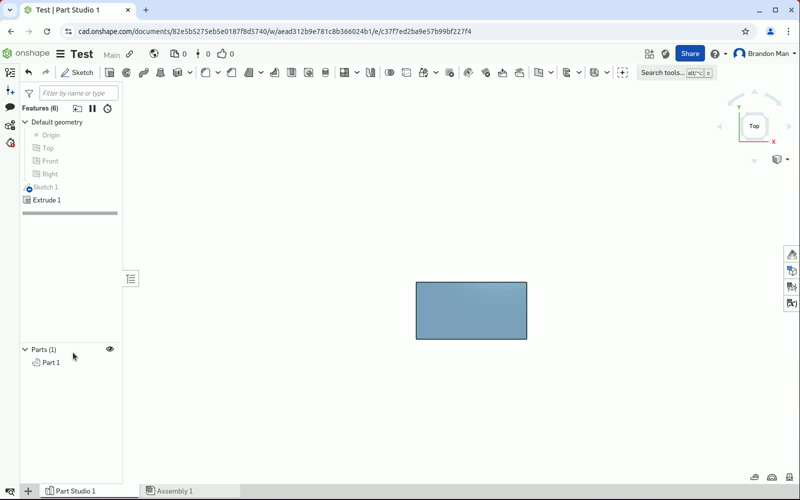
key(shift+p)
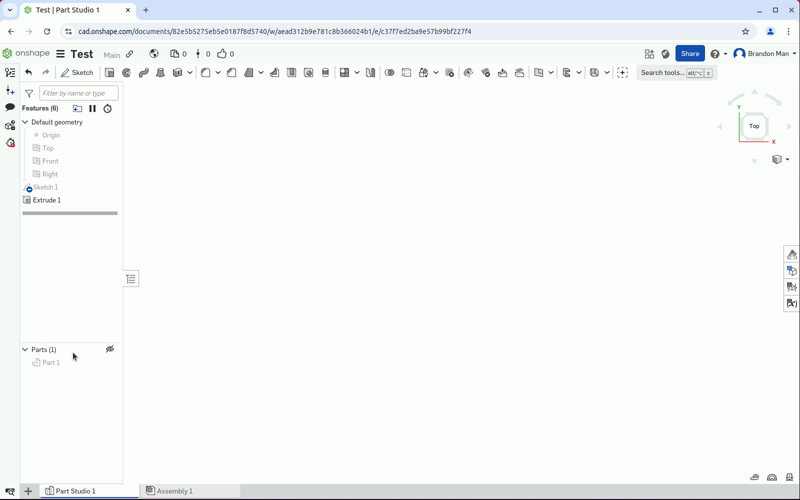
key(space)
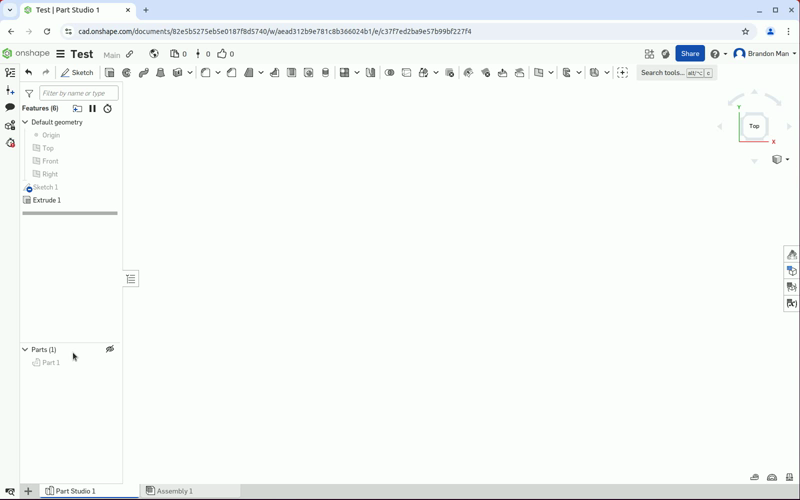
key_down(shift)
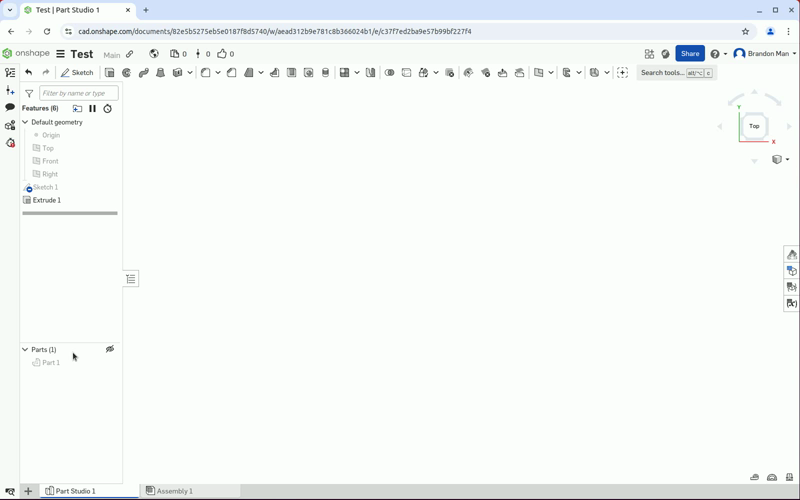
key(up)
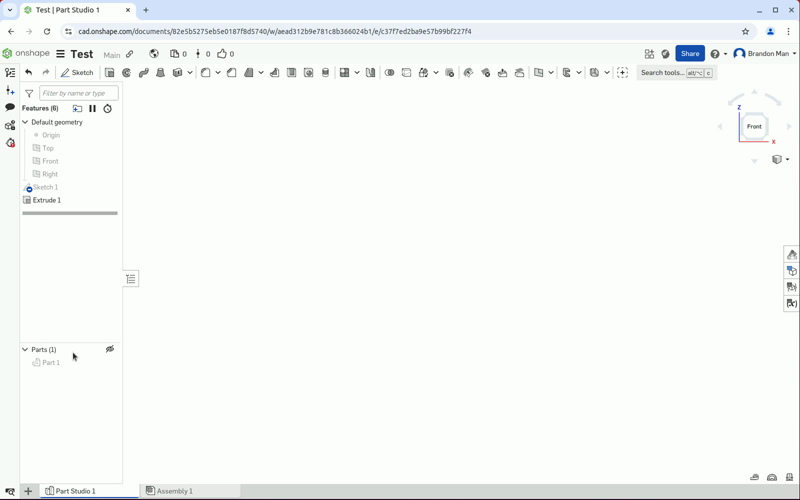
key_up(shift)
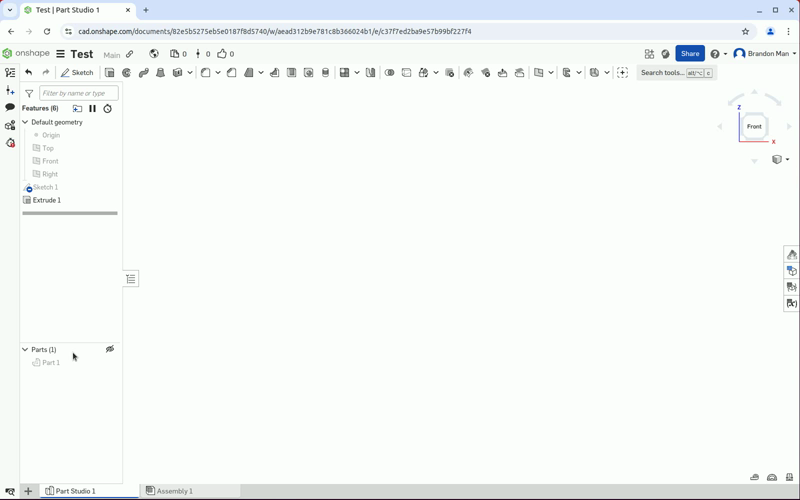
key(space)
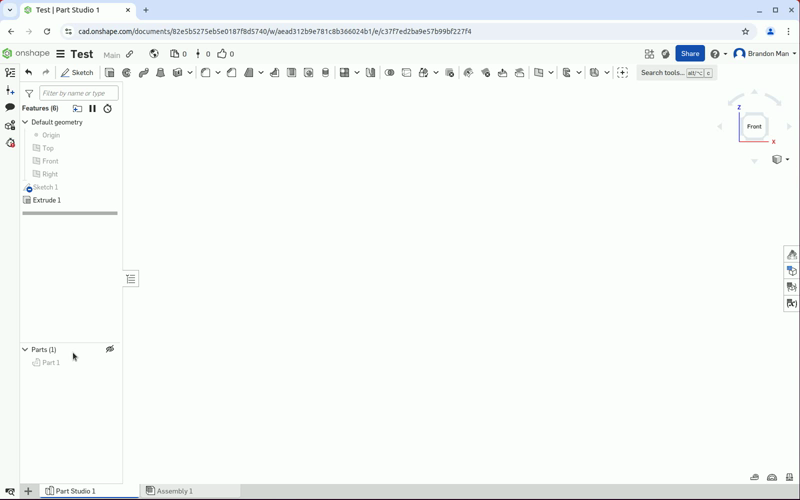
key_down(shift)
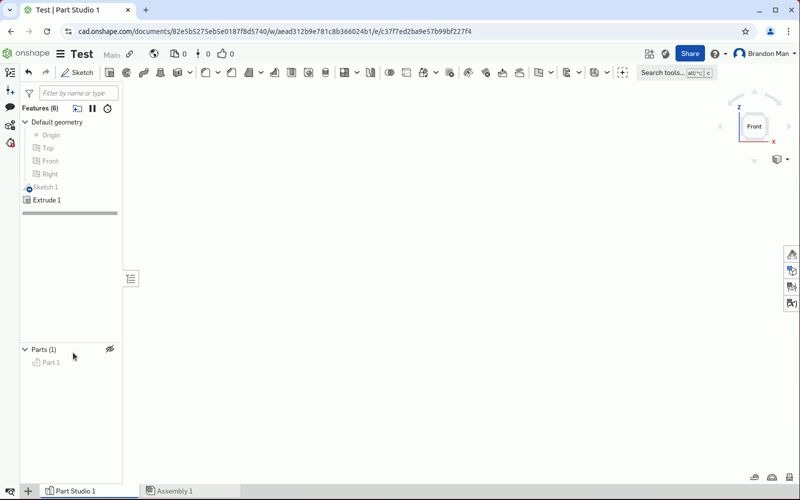
key(left)
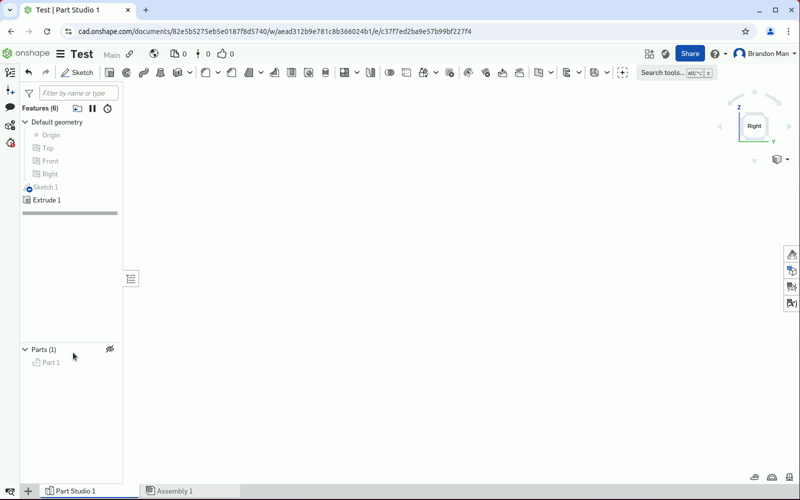
key_up(shift)
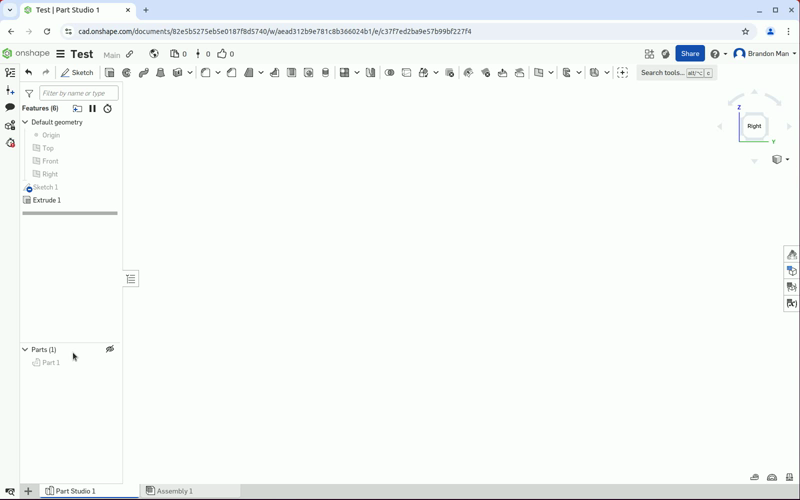
mouse_move(73, 352)
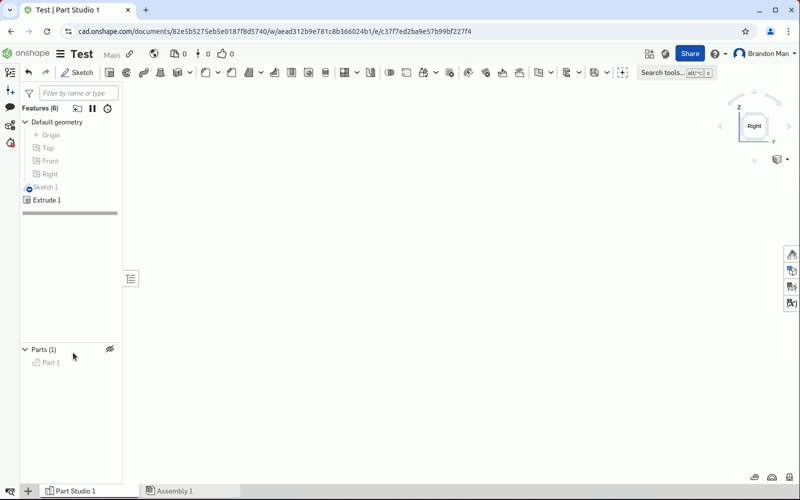
key(shift+y)
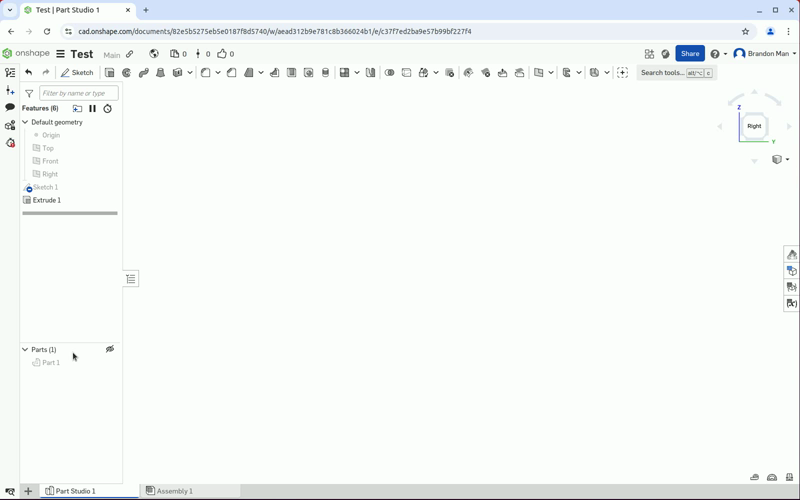
key(shift+s)
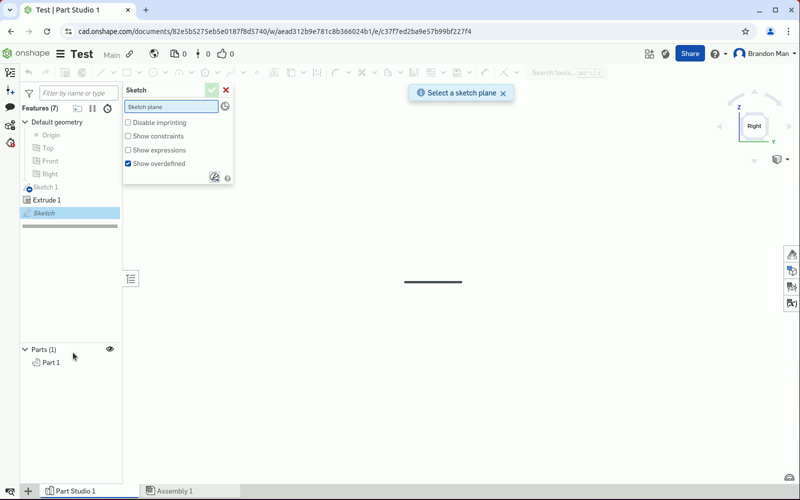
mouse_move(73, 176)
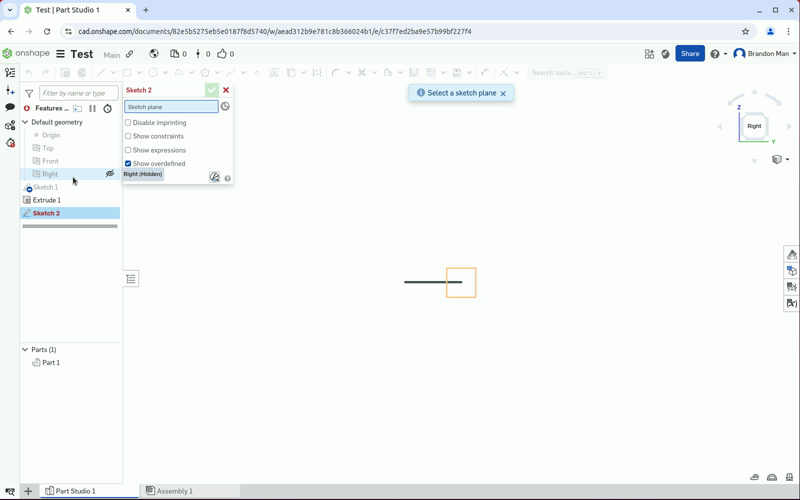
click(73, 176)
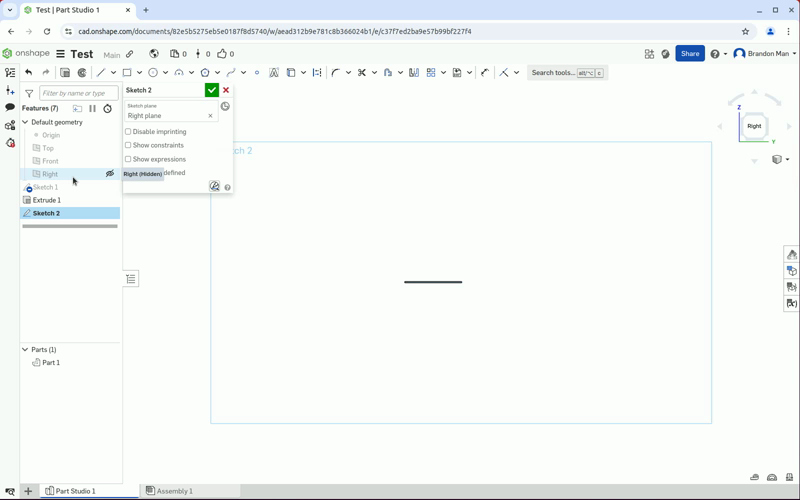
mouse_move(73, 352)
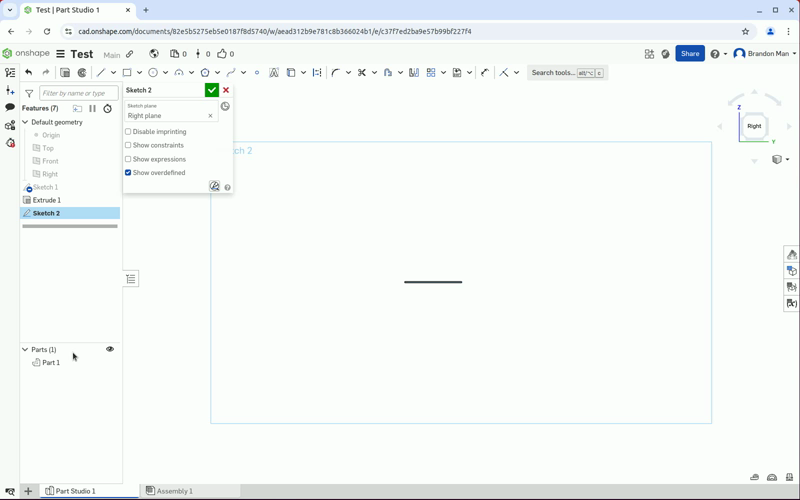
key(y)
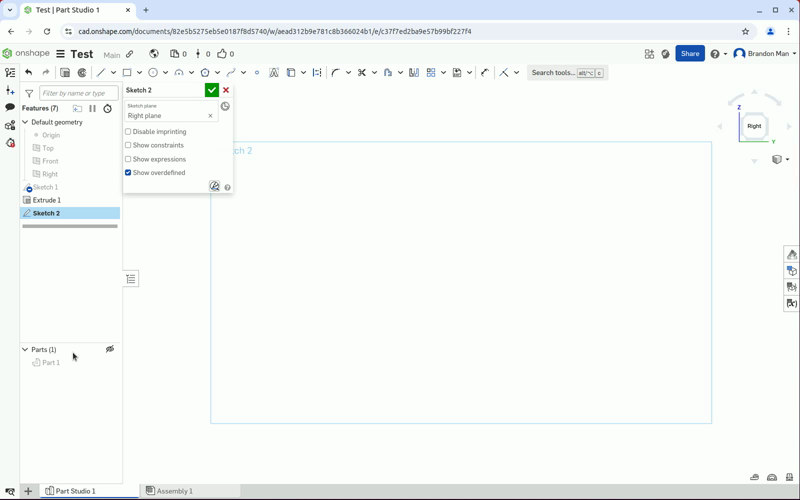
key(l)
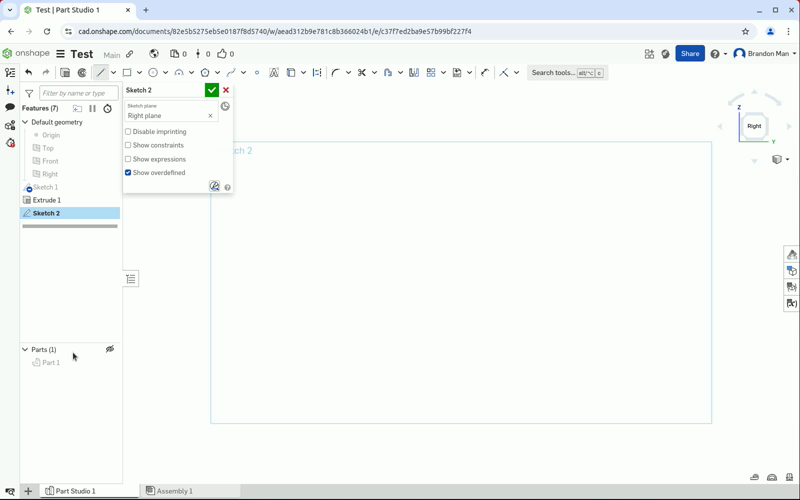
key_down(shift)
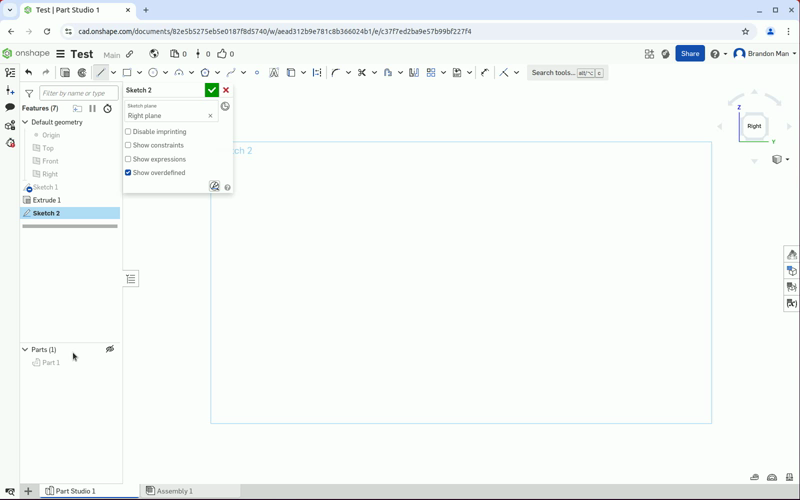
mouse_move(516, 356)
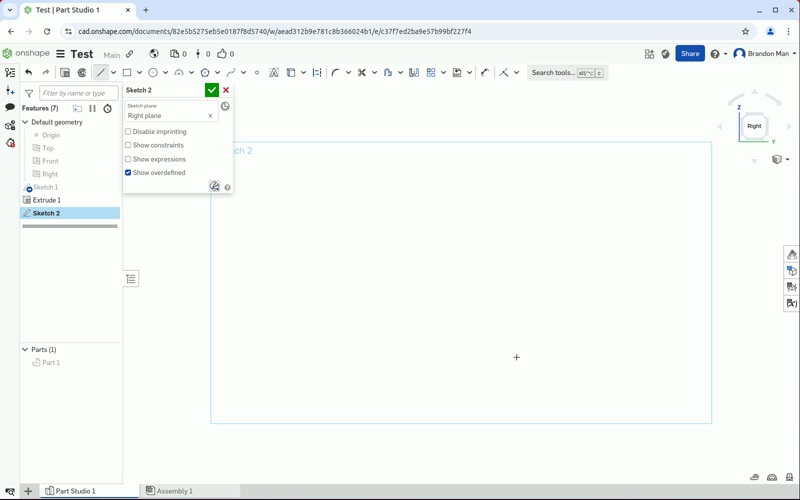
click(516, 356)
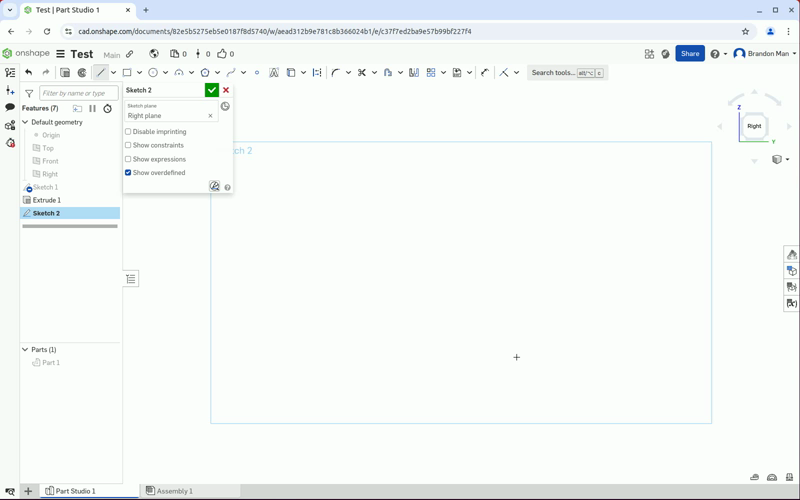
key_up(shift)
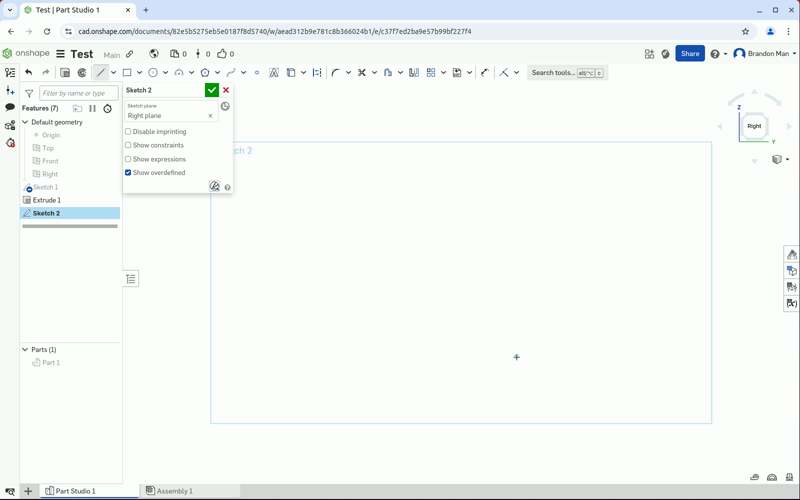
key_down(shift)
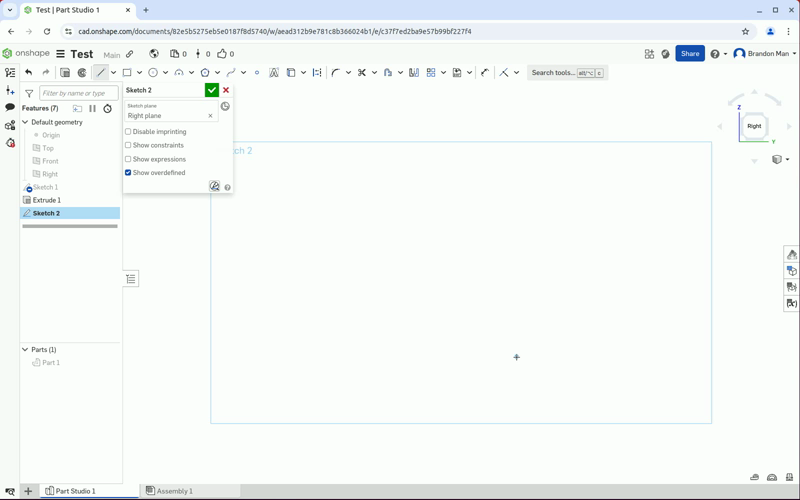
mouse_move(546, 356)
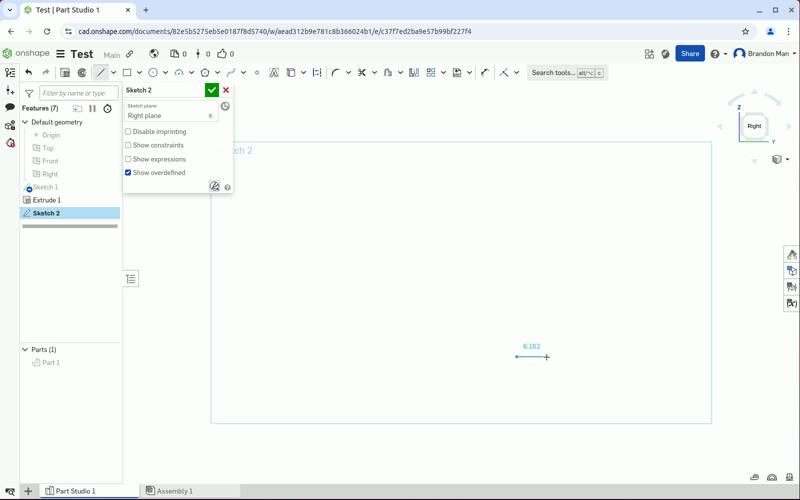
mouse_move(573, 356)
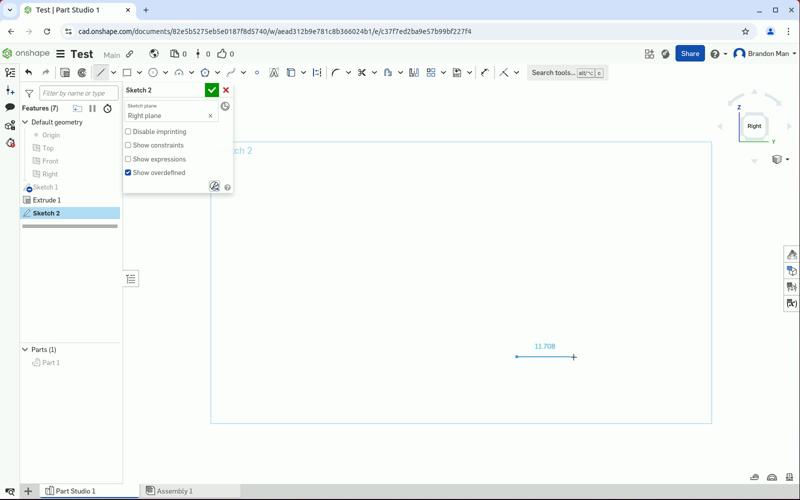
click(573, 356)
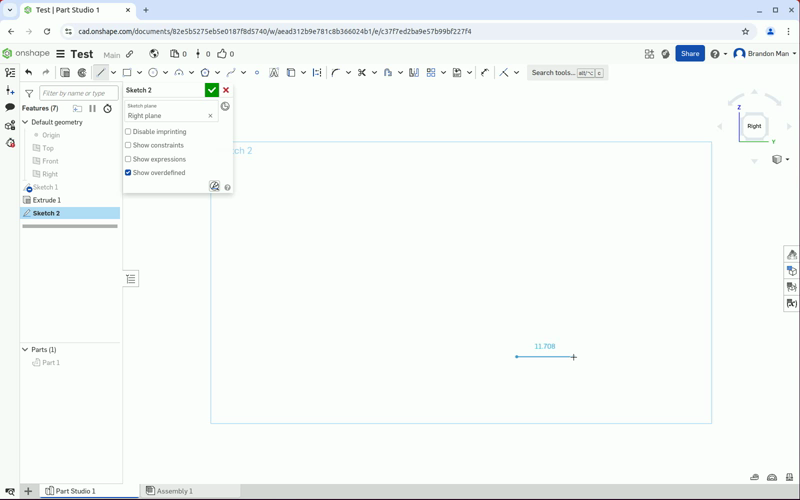
key_up(shift)
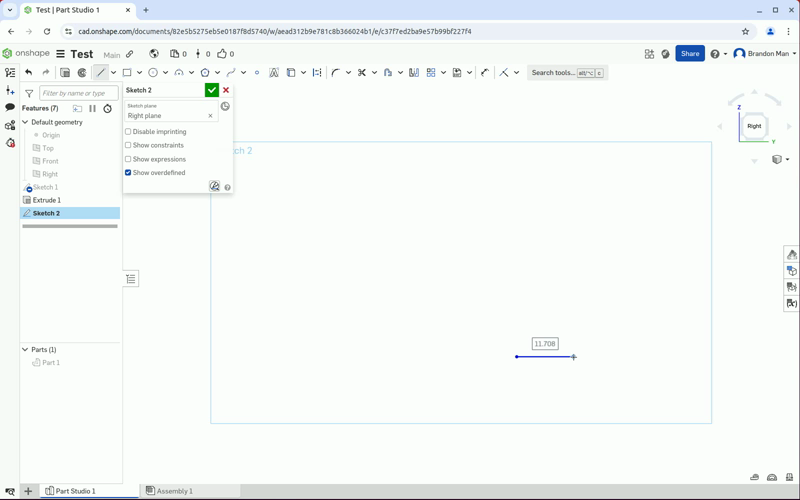
key_down(shift)
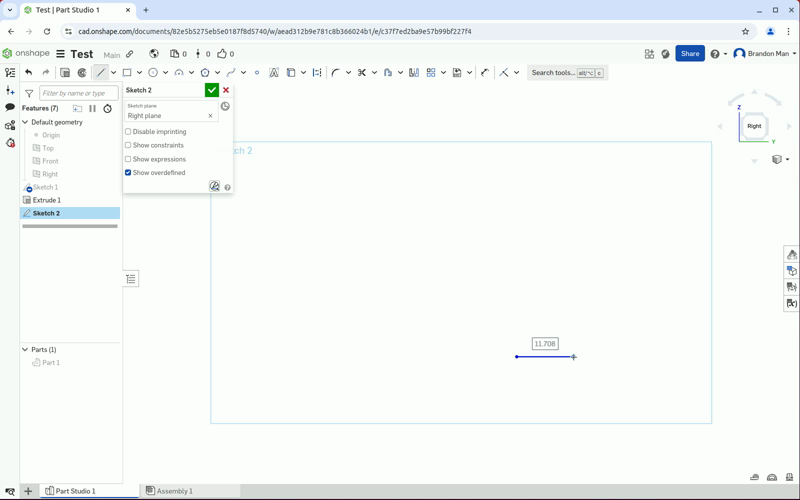
mouse_move(589, 356)
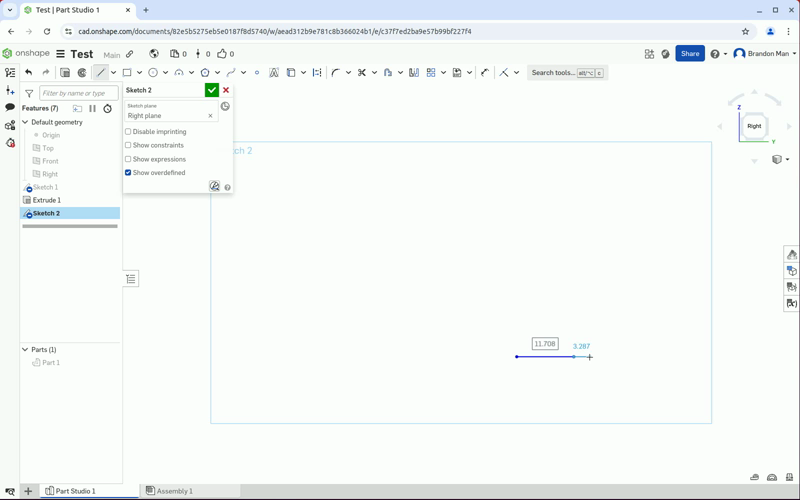
mouse_move(573, 314)
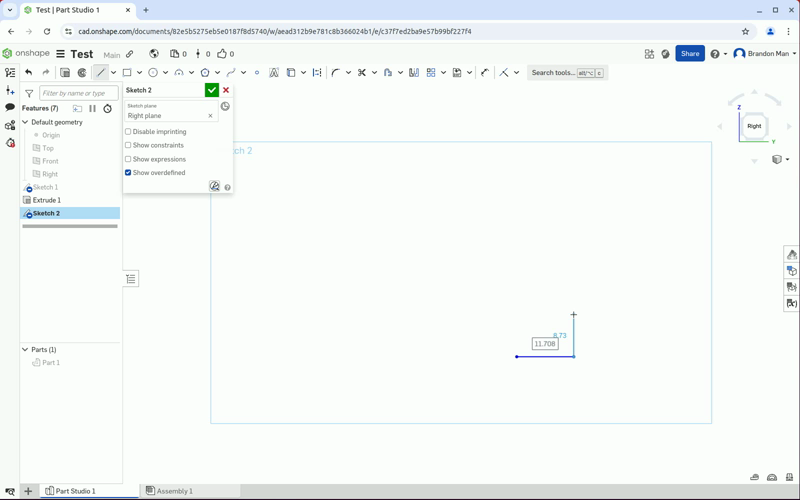
click(573, 314)
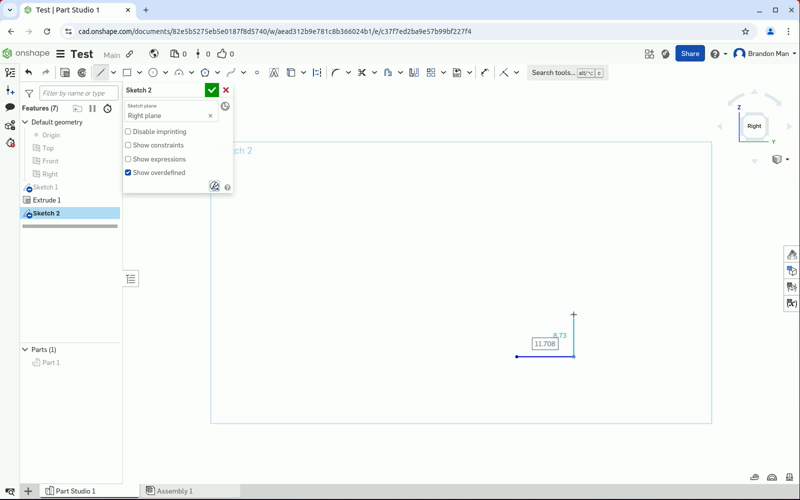
key_up(shift)
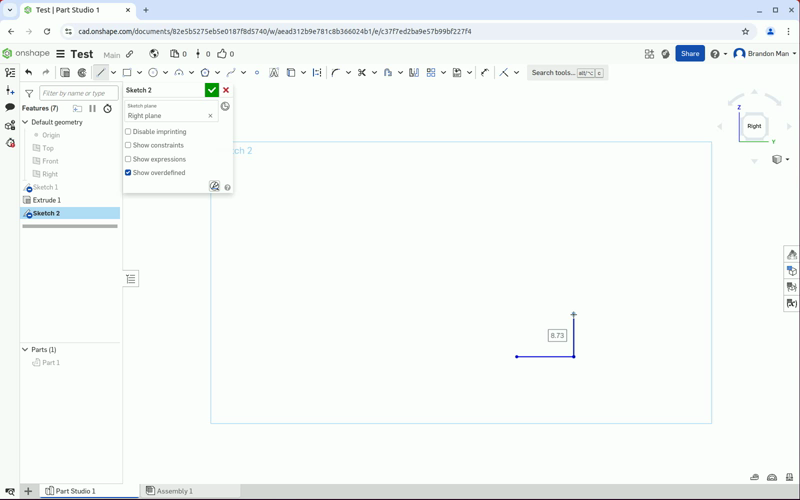
key_down(shift)
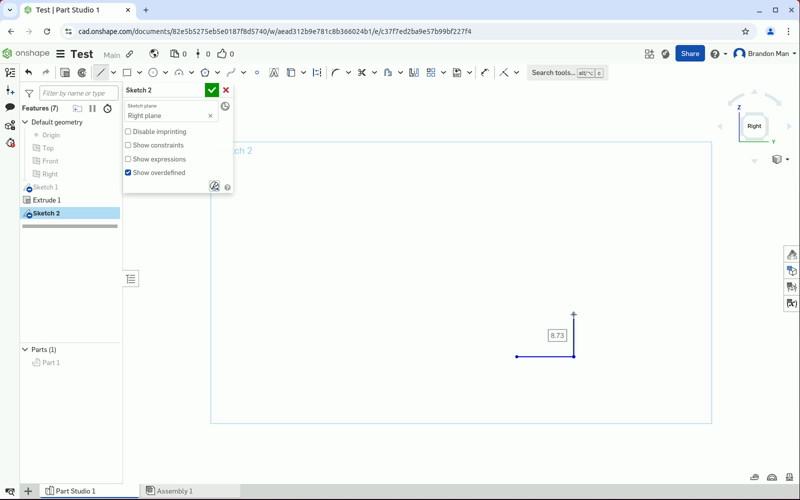
mouse_move(589, 314)
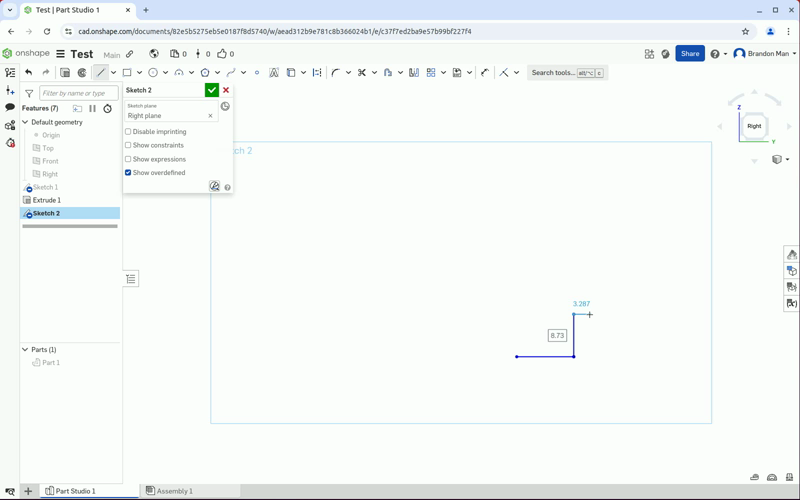
mouse_move(516, 314)
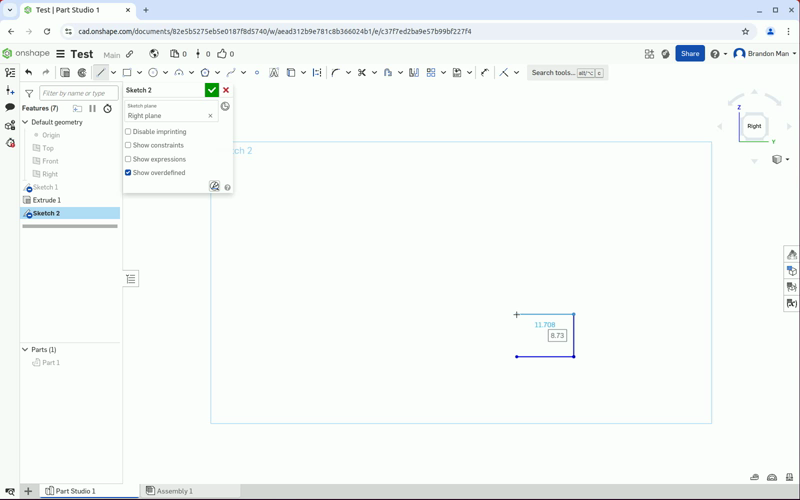
click(516, 314)
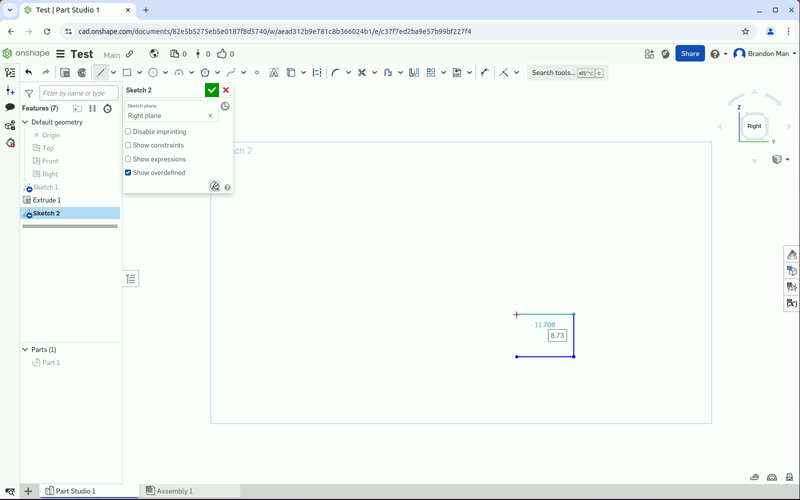
key_up(shift)
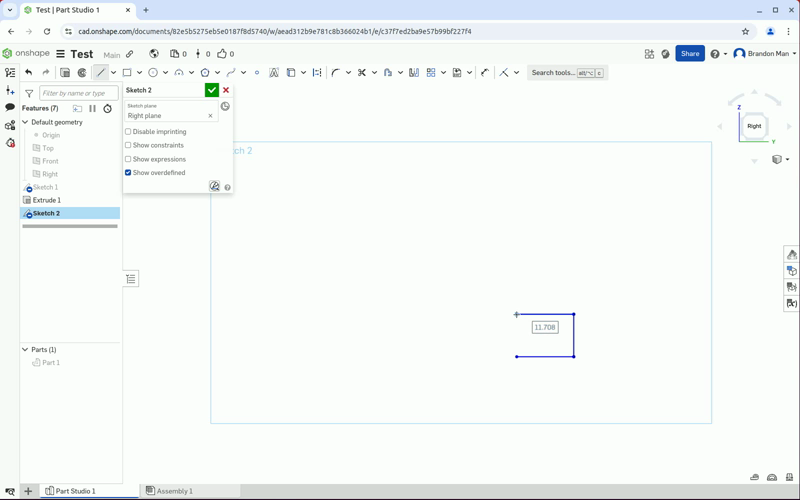
mouse_move(546, 314)
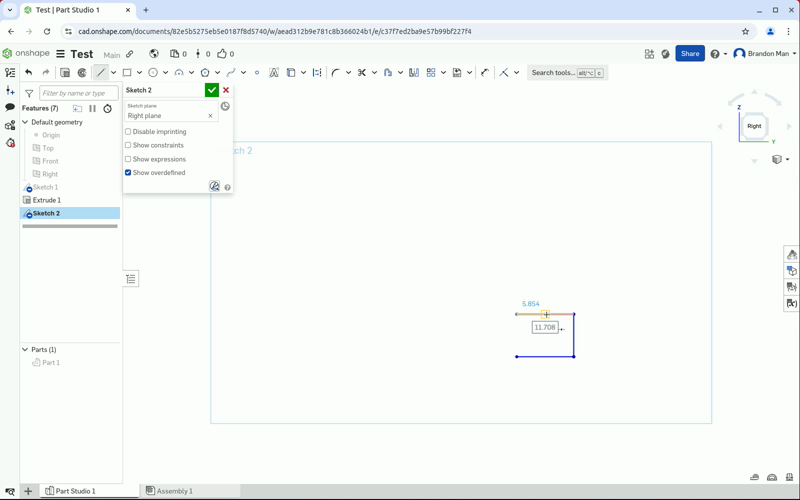
key_down(shift)
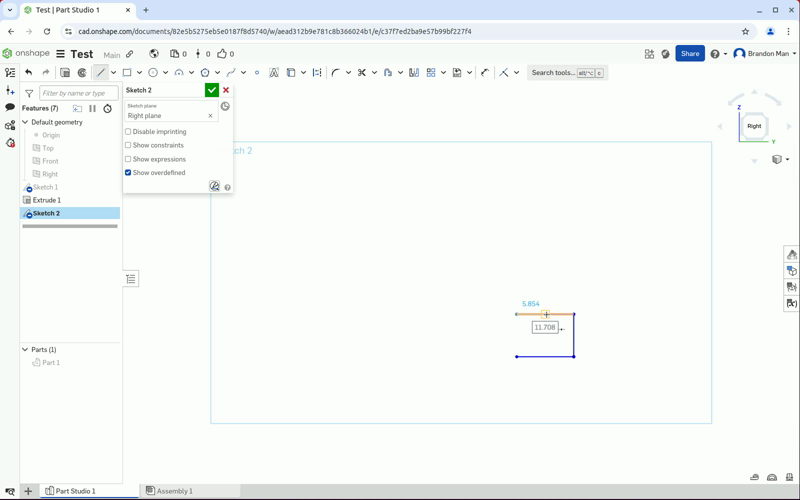
mouse_move(516, 356)
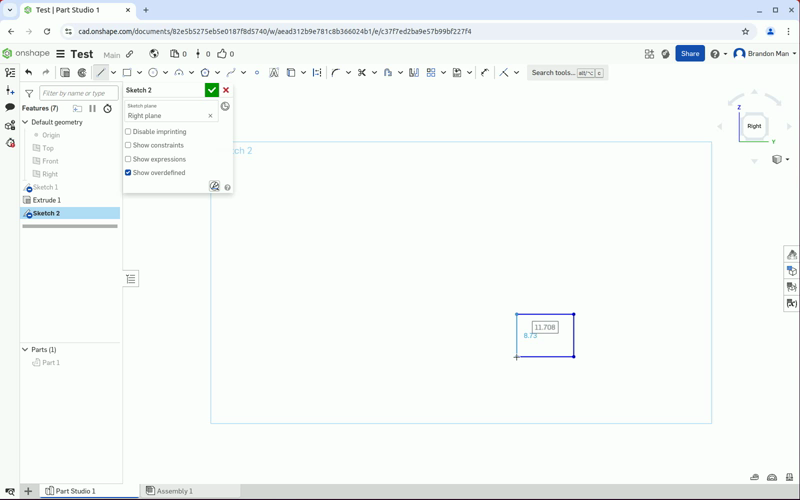
key_up(shift)
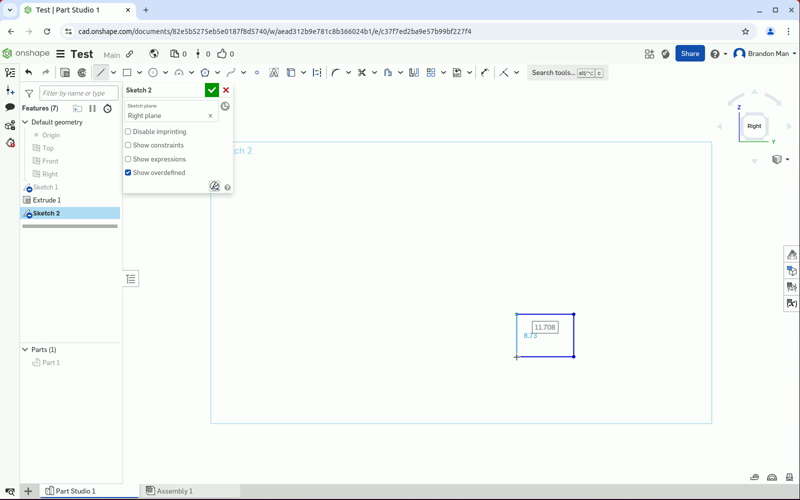
click(516, 356)
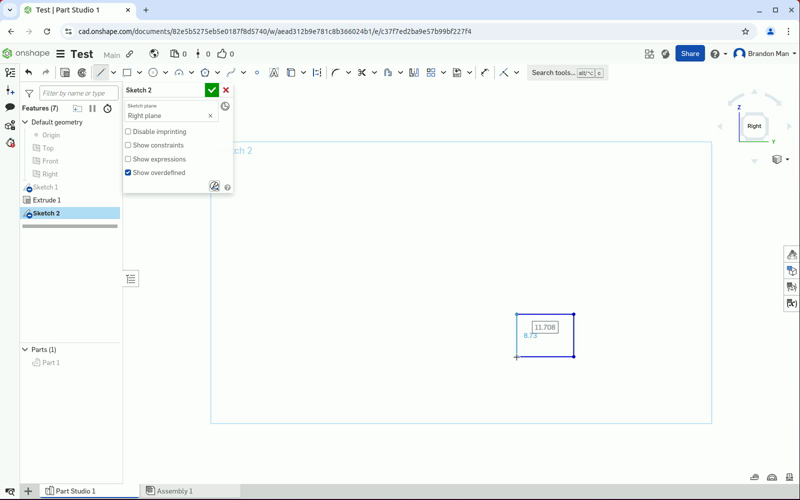
key(esc)
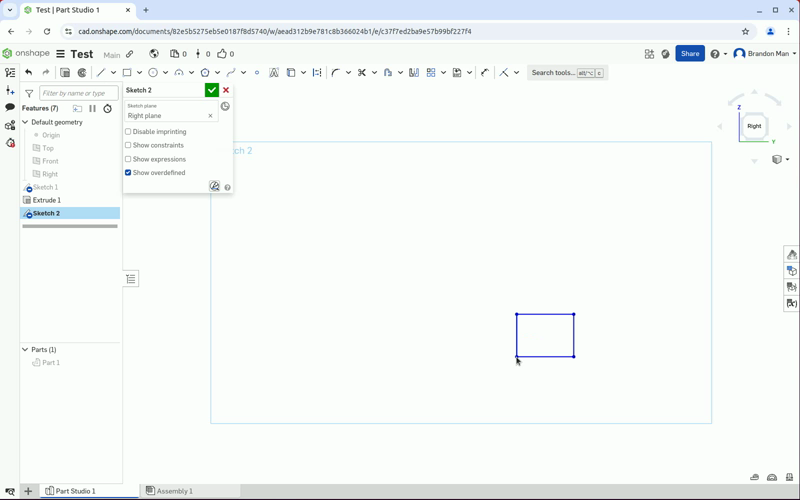
mouse_move(546, 344)
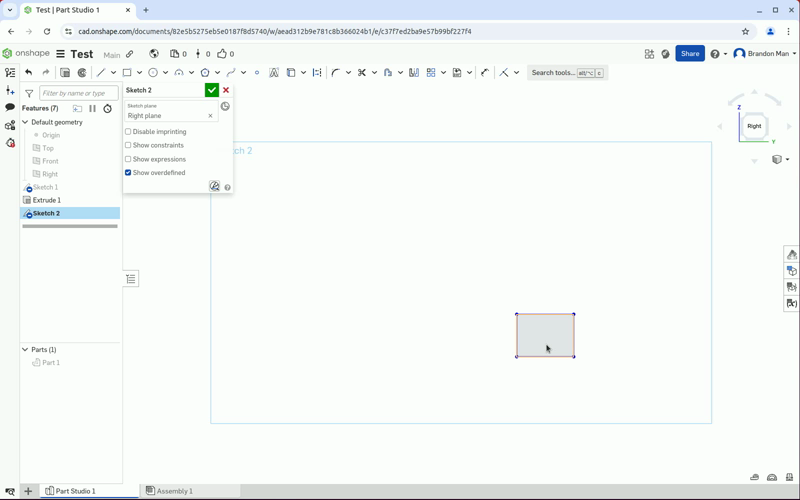
click(546, 344)
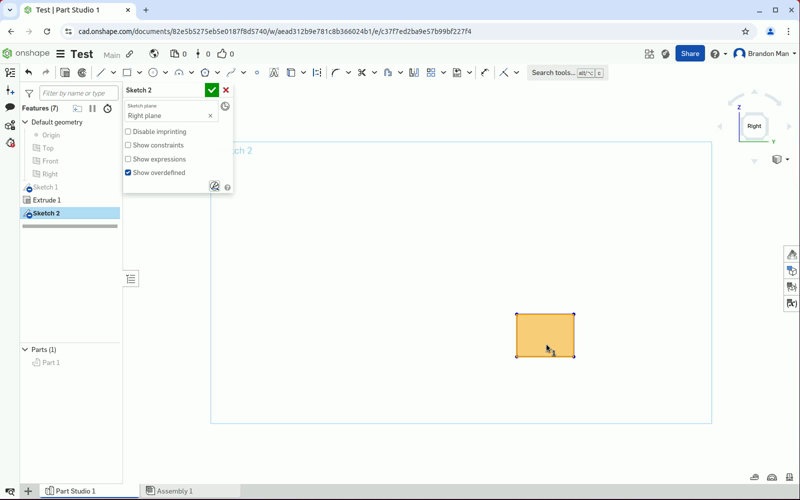
mouse_move(73, 352)
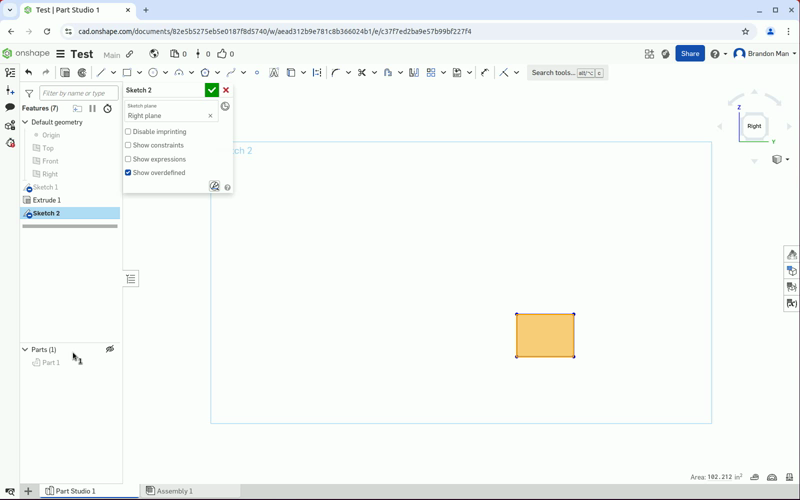
key(shift+y)
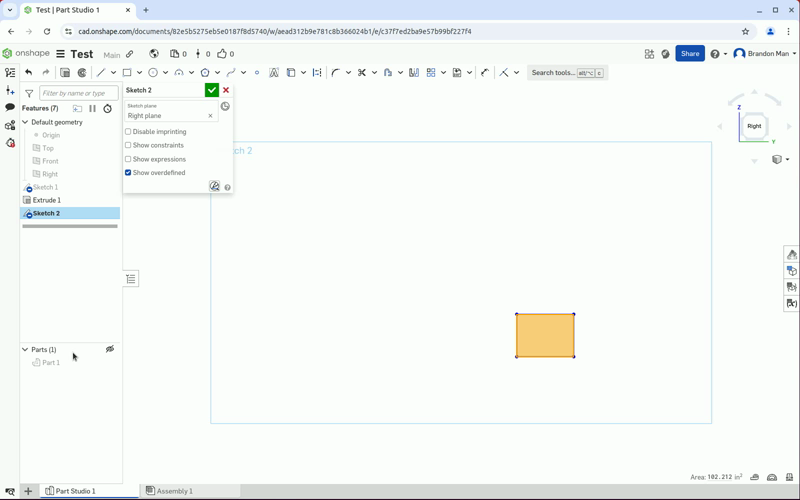
key(shift+e)
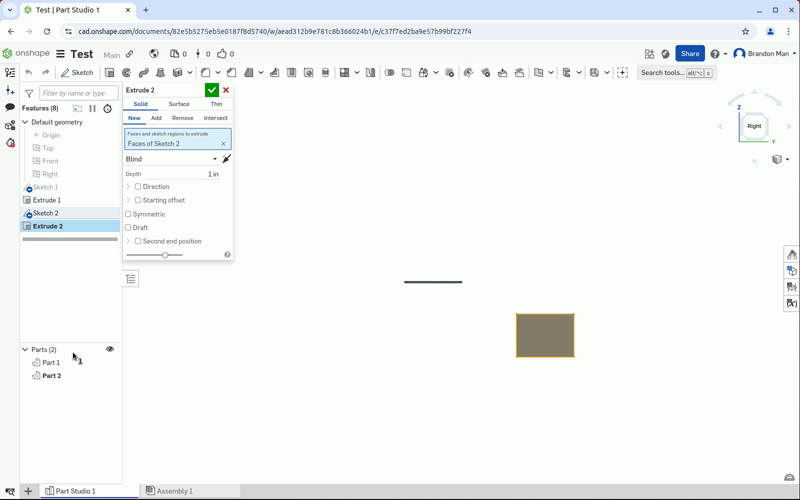
mouse_move(143, 106)
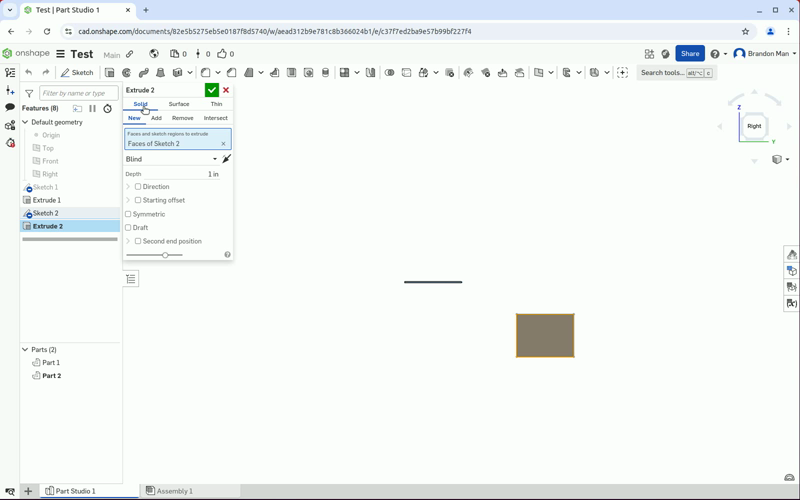
click(143, 106)
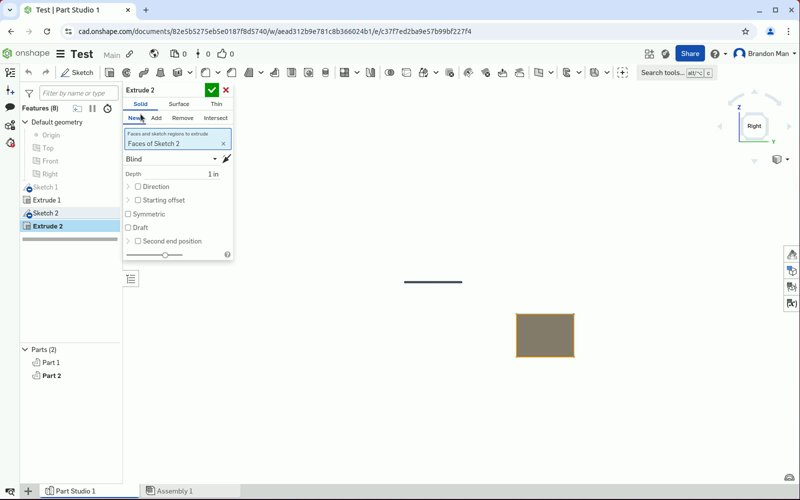
mouse_move(137, 120)
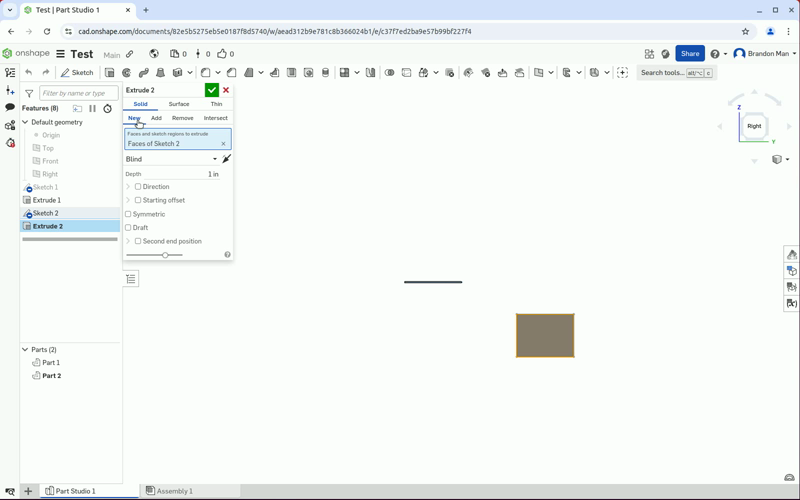
click(137, 120)
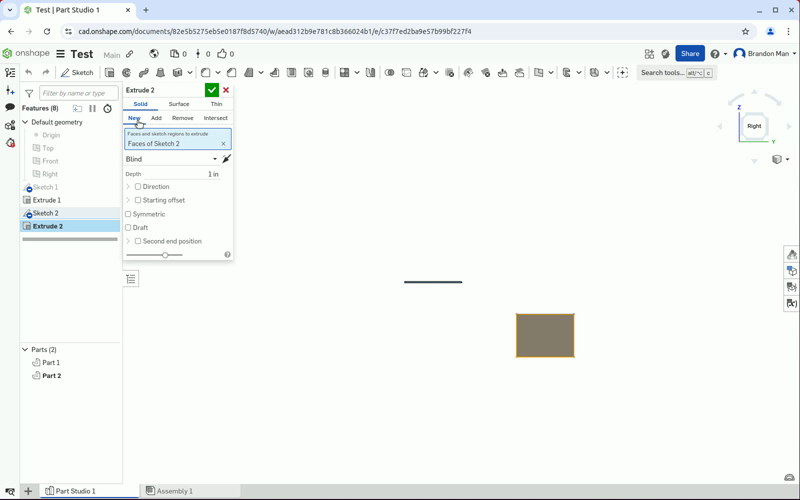
key(tab, 4)
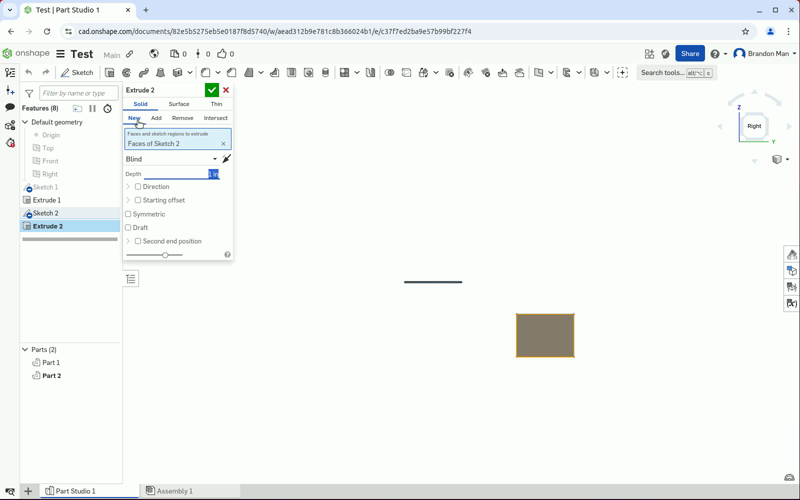
text(-0.241)
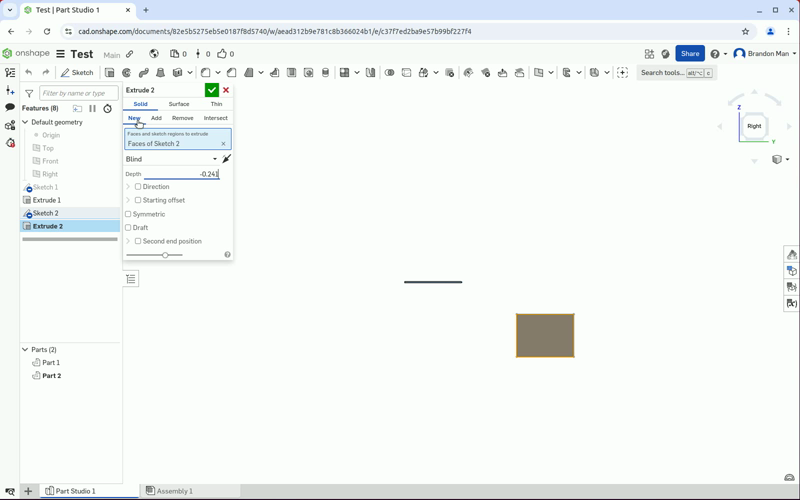
key(enter)
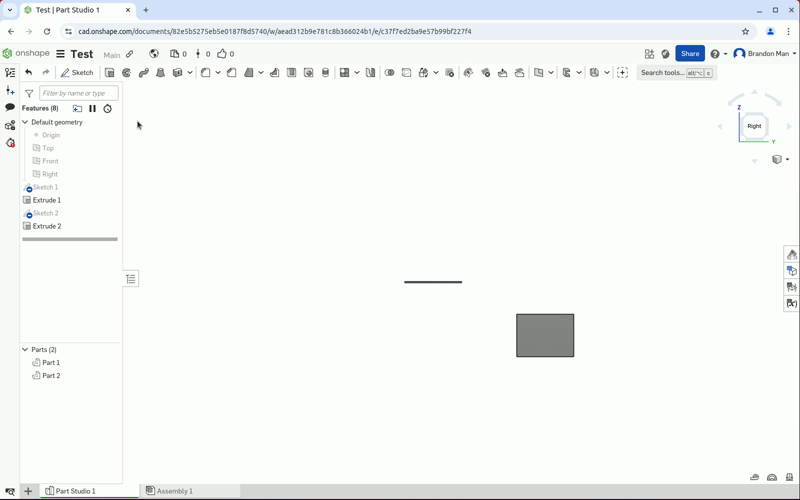
key(shift+h)
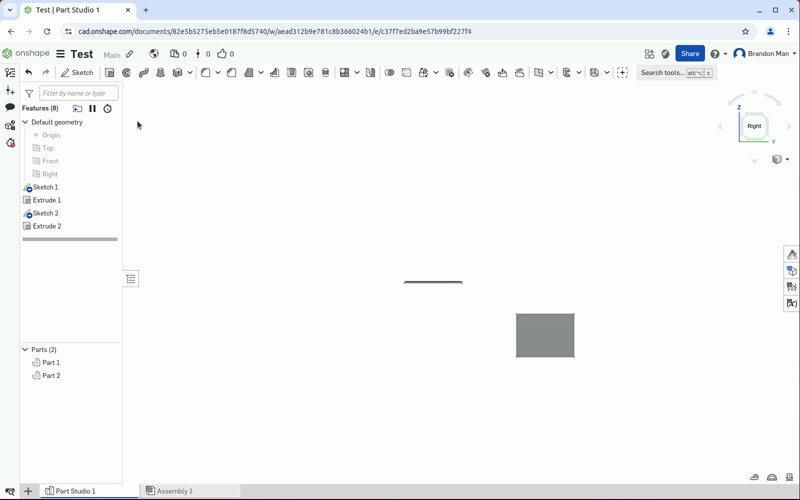
key(shift+h)
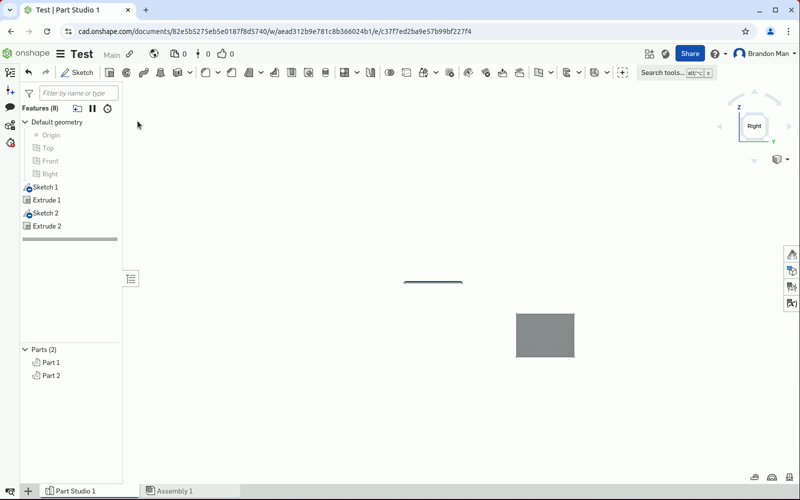
key(shift+7)
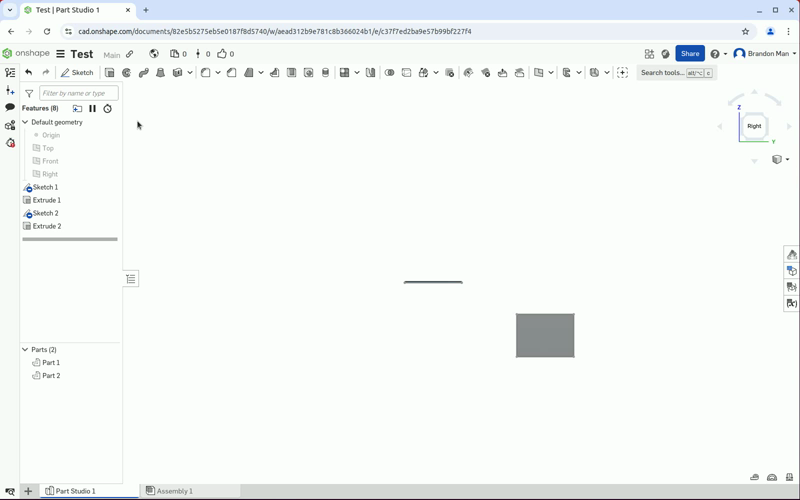
key(right, 2)
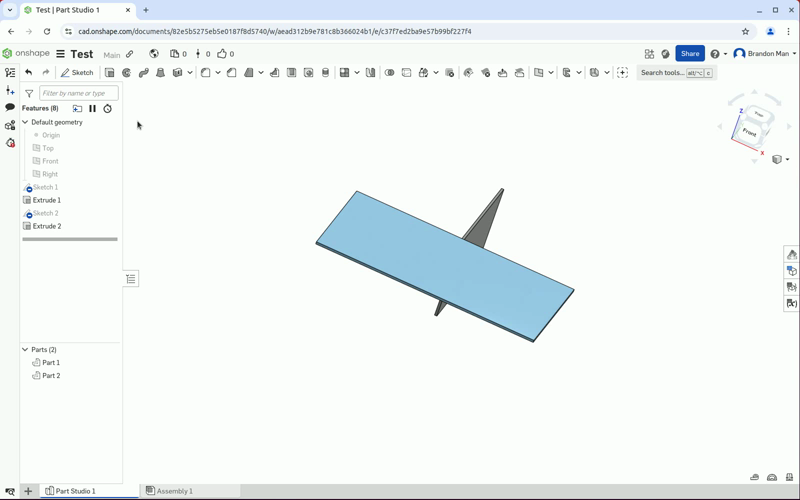
key(down, 2)
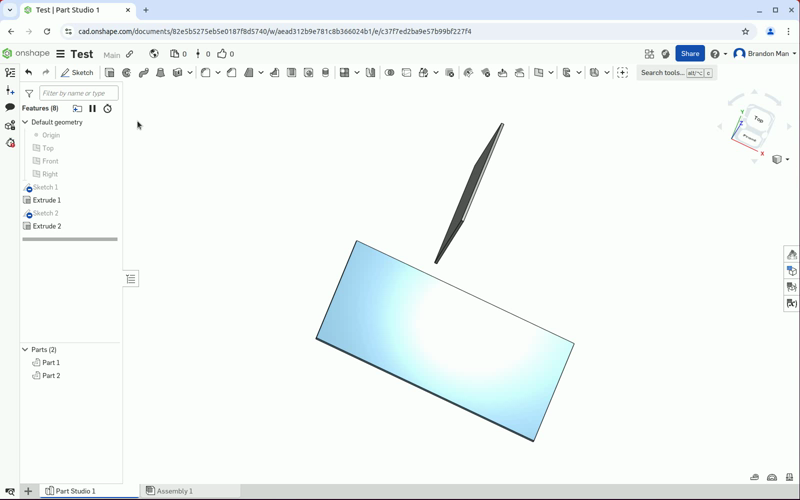
key(up, 2)
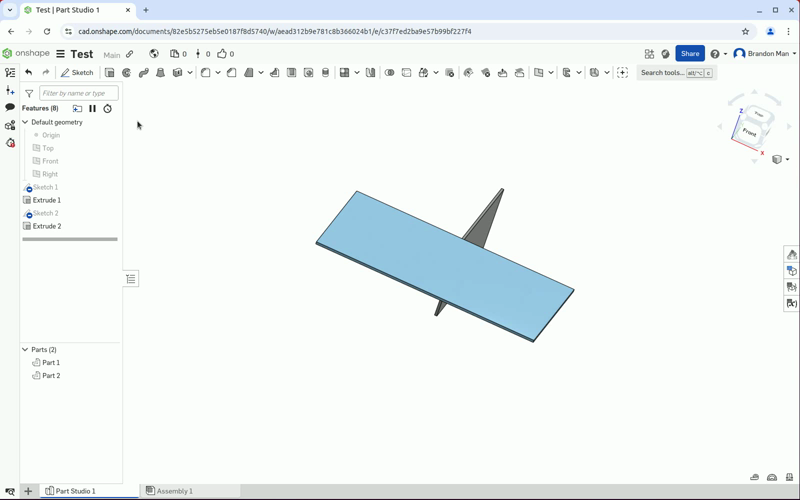
key(left, 2)
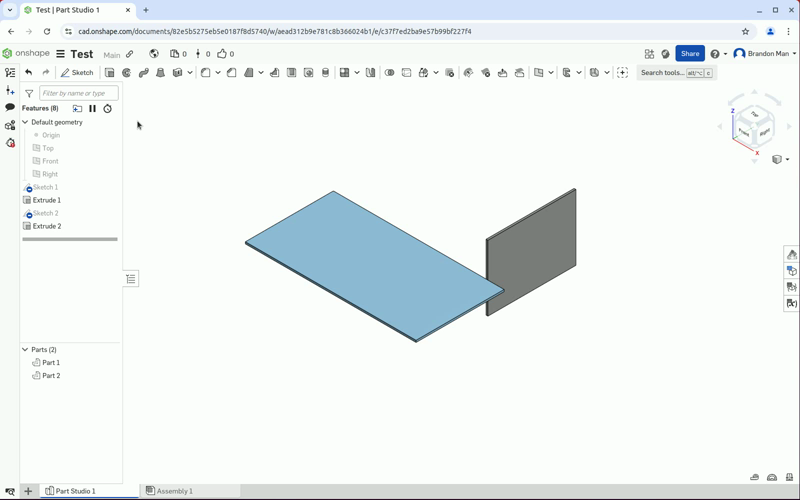
mouse_move(73, 189)
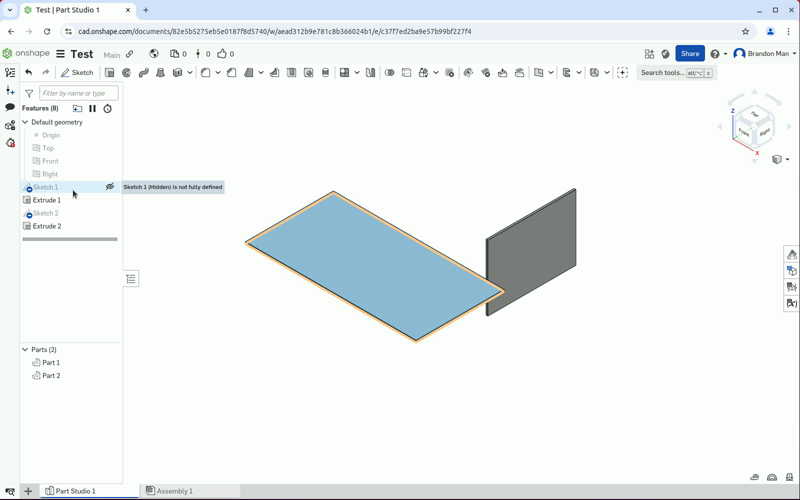
click(73, 189)